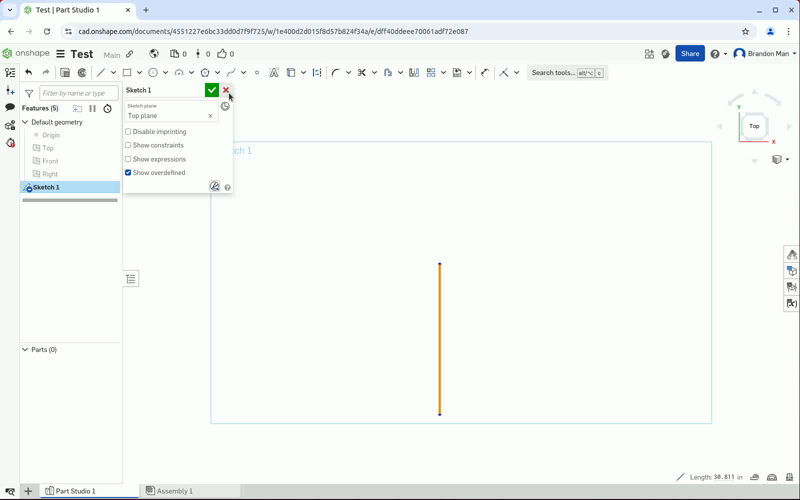
key(shift+h)
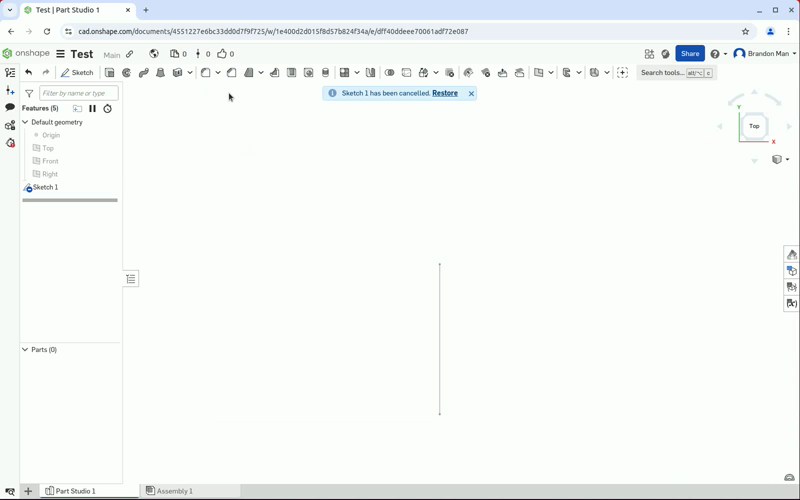
key(shift+s)
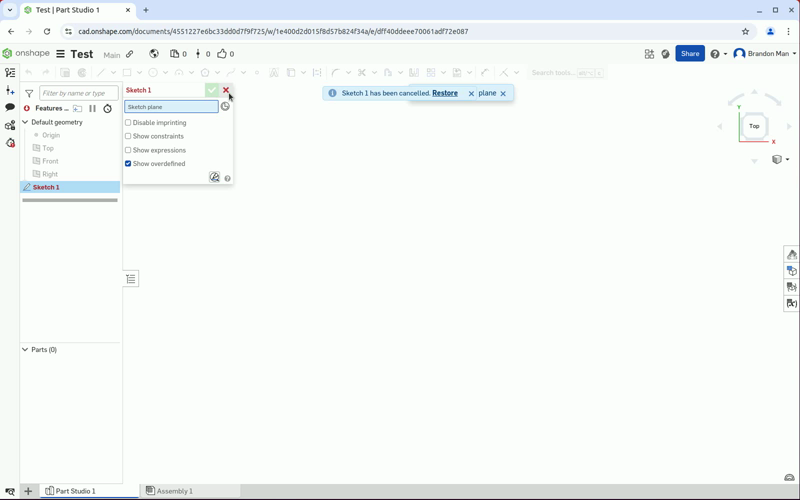
mouse_move(73, 150)
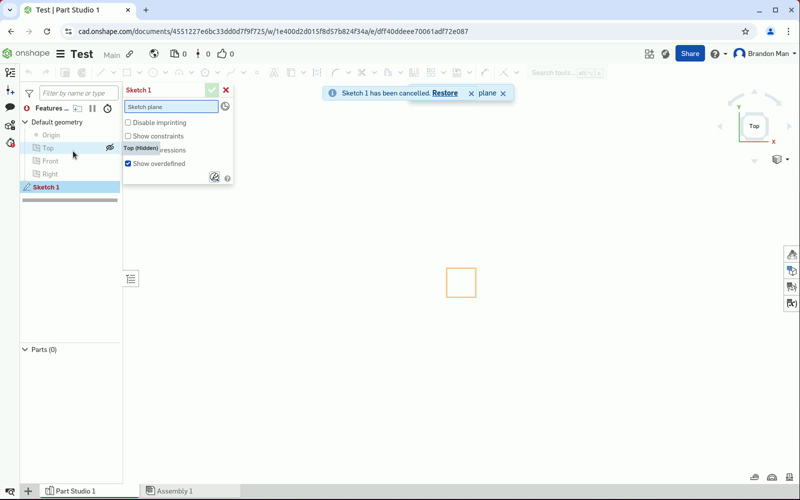
click(73, 150)
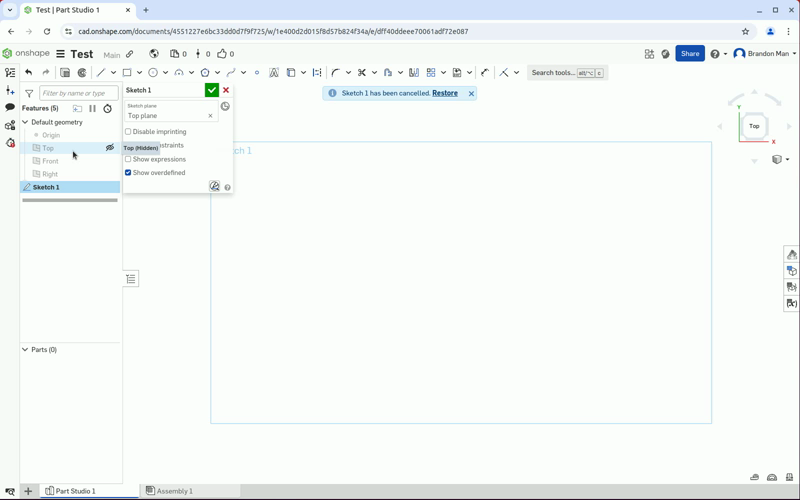
mouse_move(73, 352)
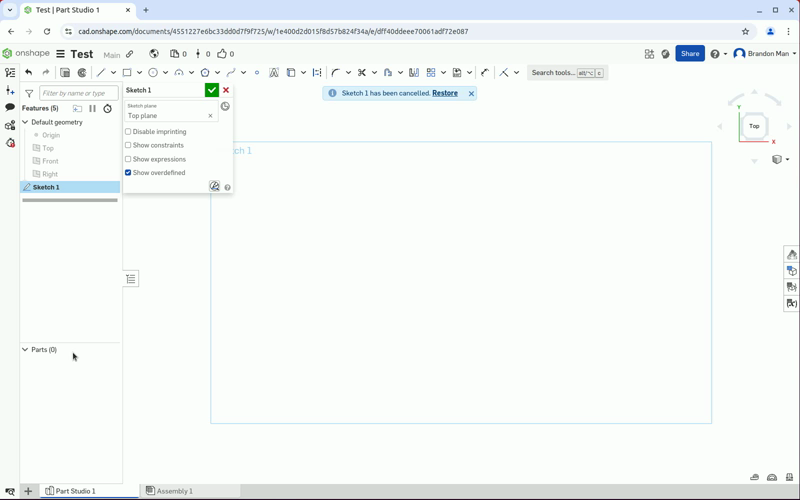
key(y)
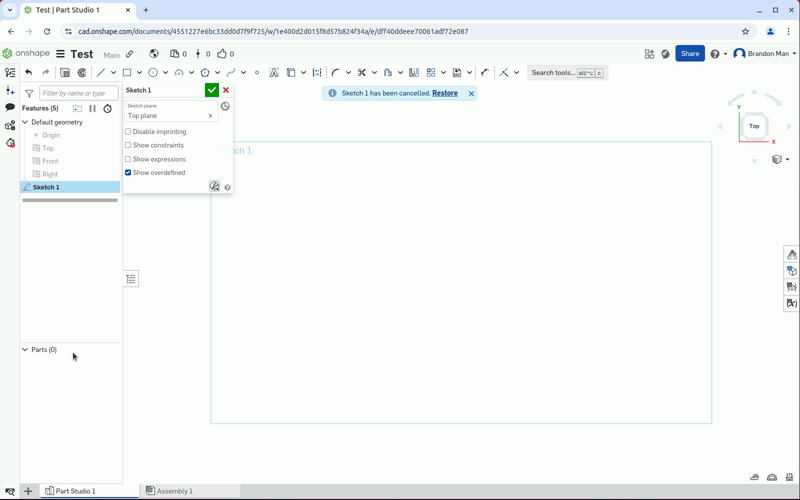
key(l)
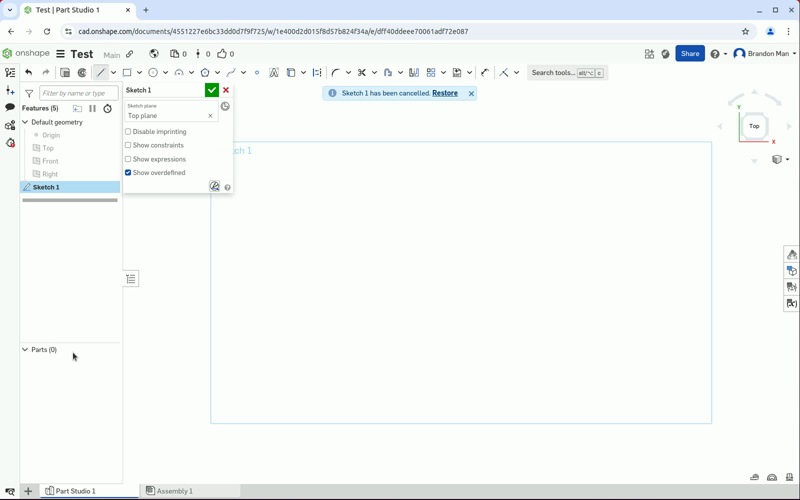
key_down(shift)
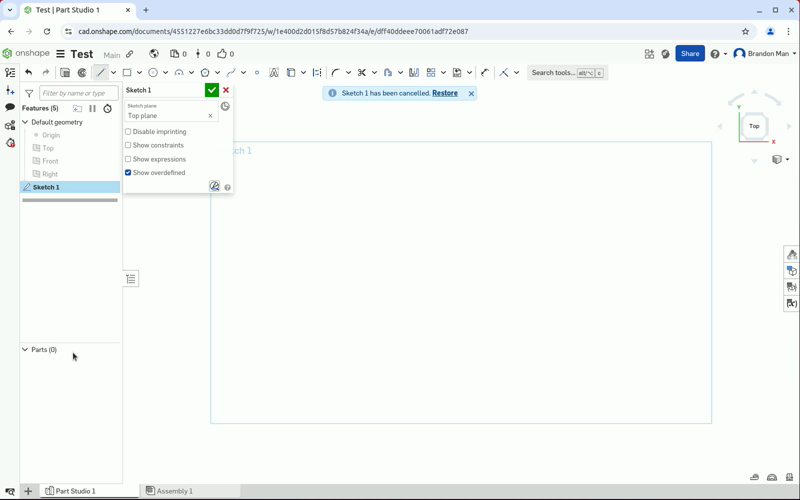
mouse_move(349, 282)
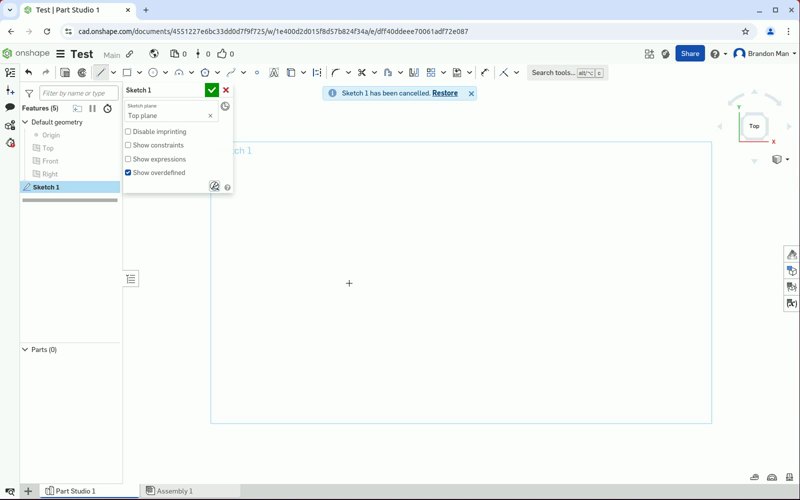
click(349, 282)
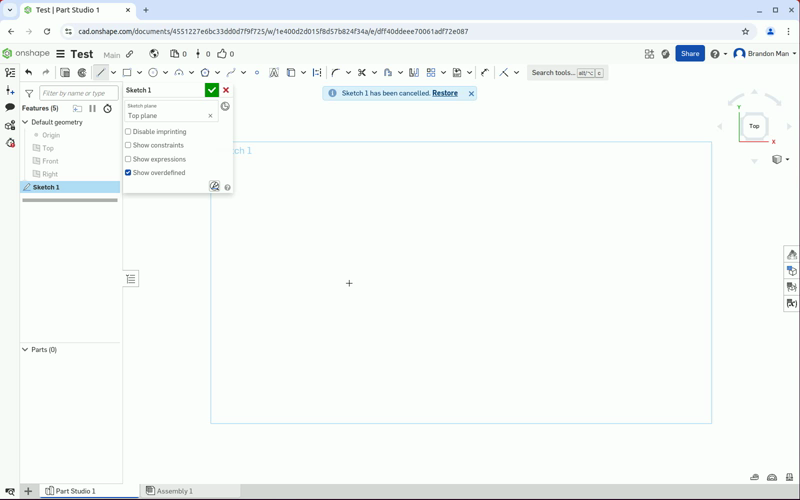
key_up(shift)
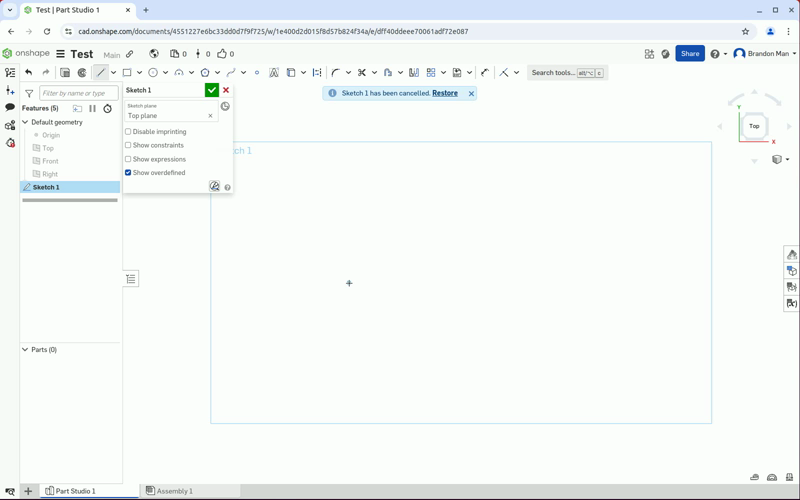
key_down(shift)
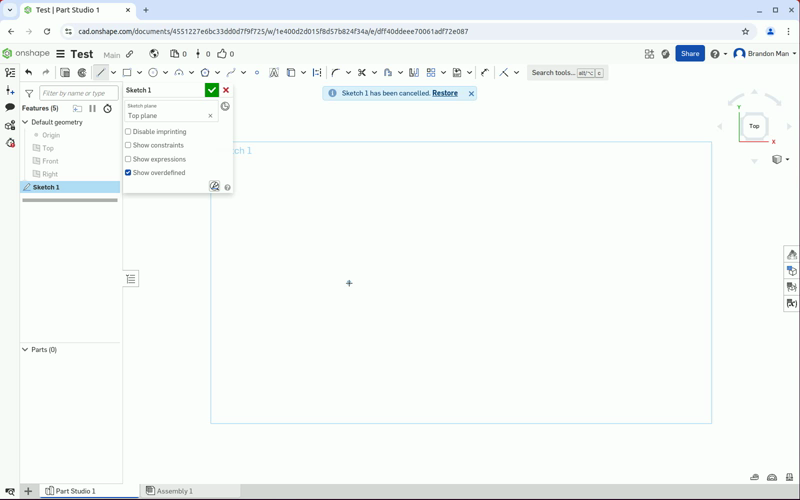
mouse_move(405, 378)
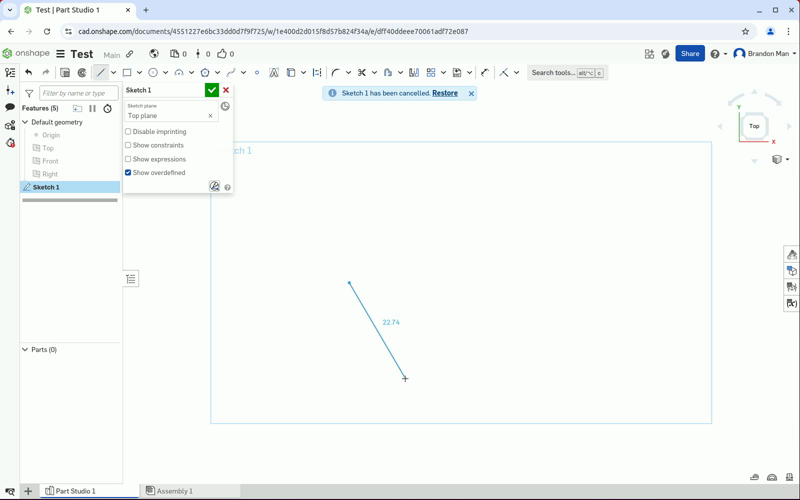
click(405, 378)
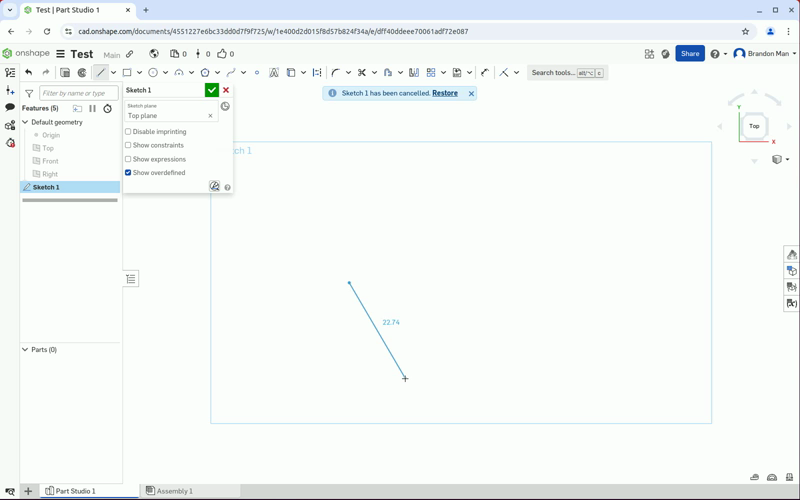
key_up(shift)
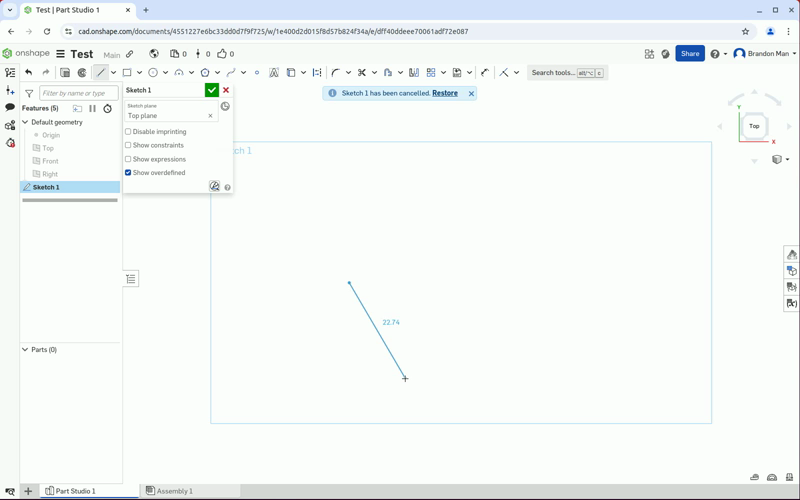
key_down(shift)
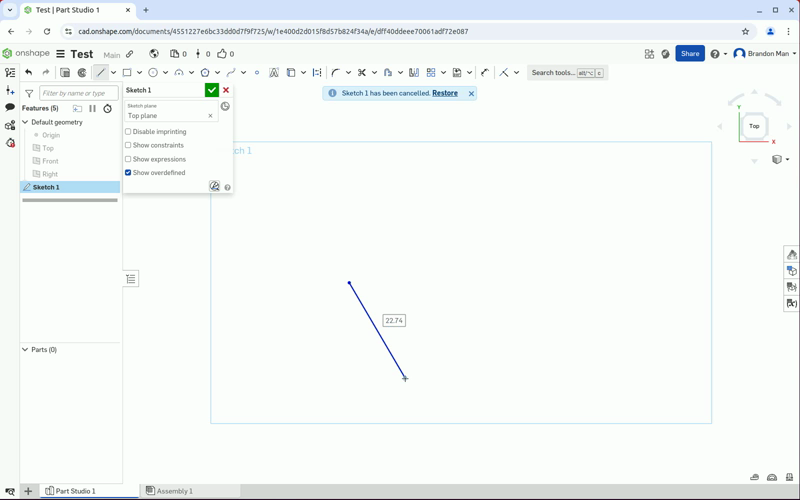
mouse_move(514, 378)
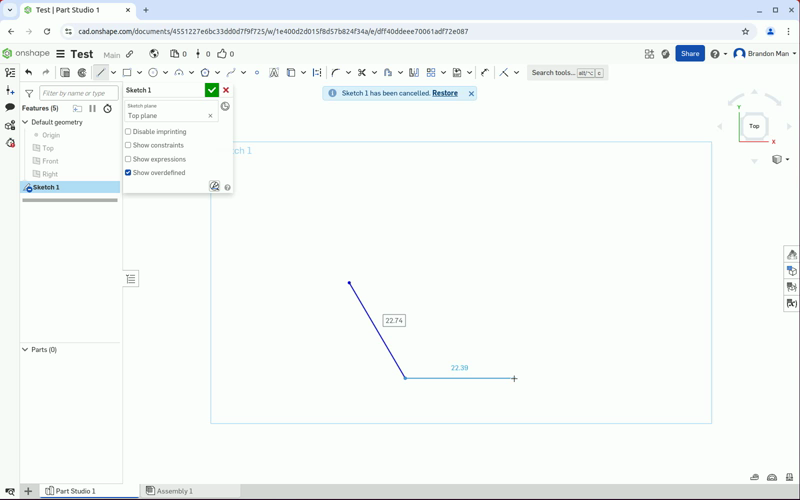
click(514, 378)
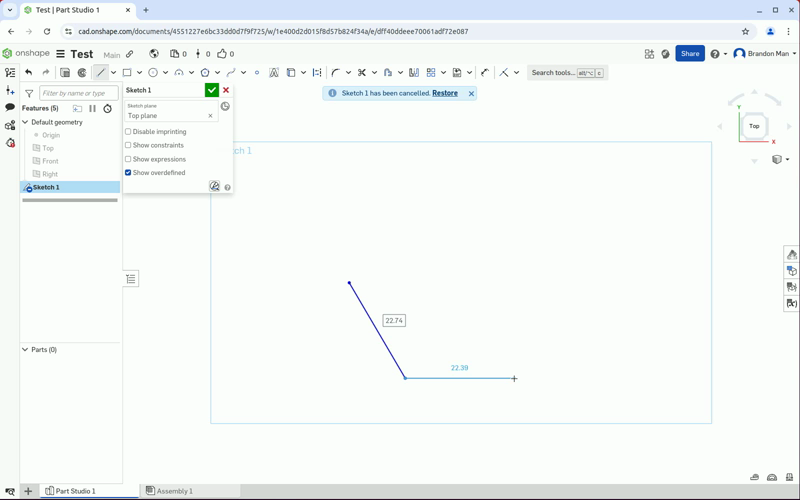
key_up(shift)
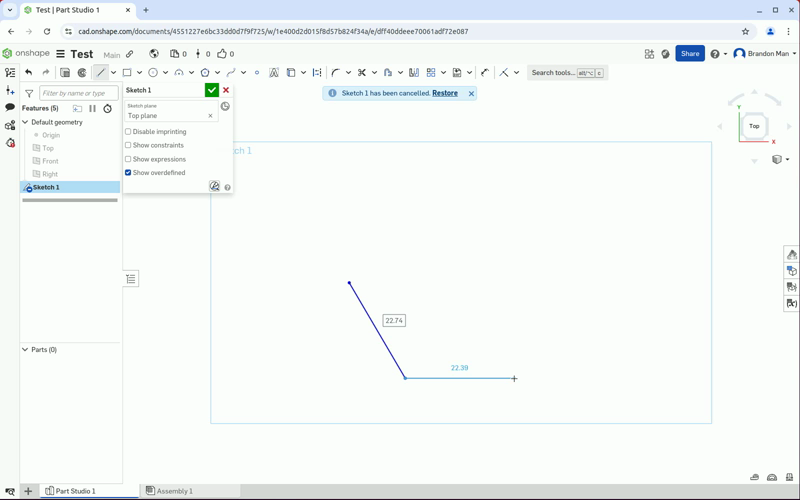
key_down(shift)
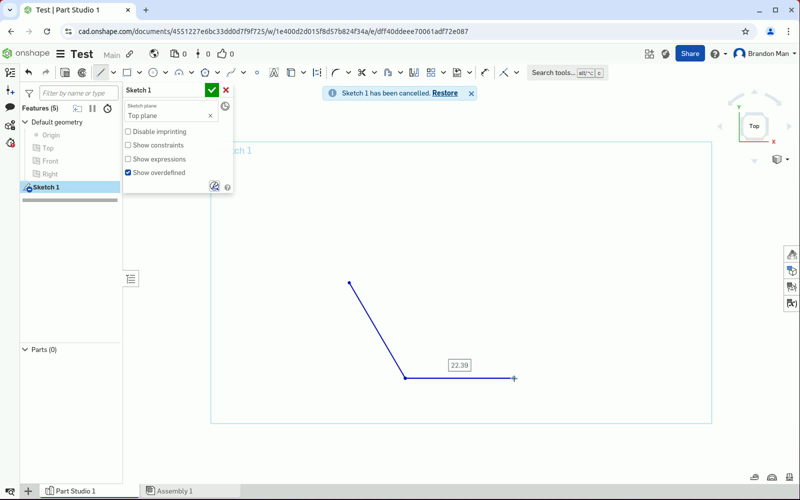
mouse_move(569, 282)
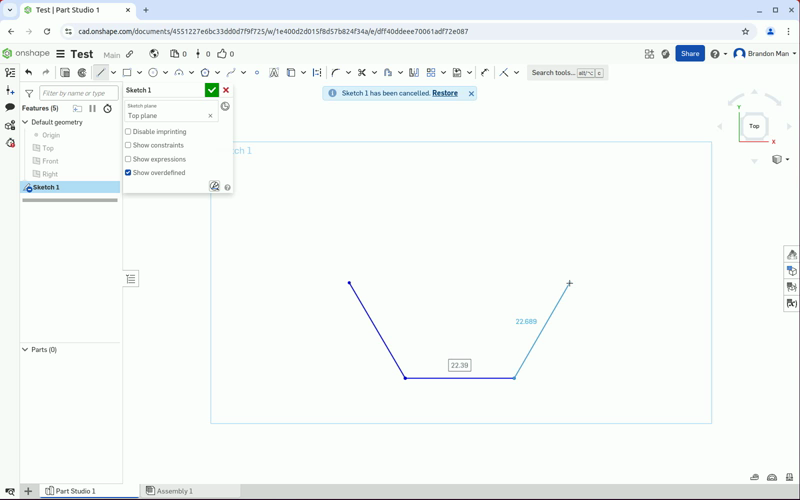
click(569, 282)
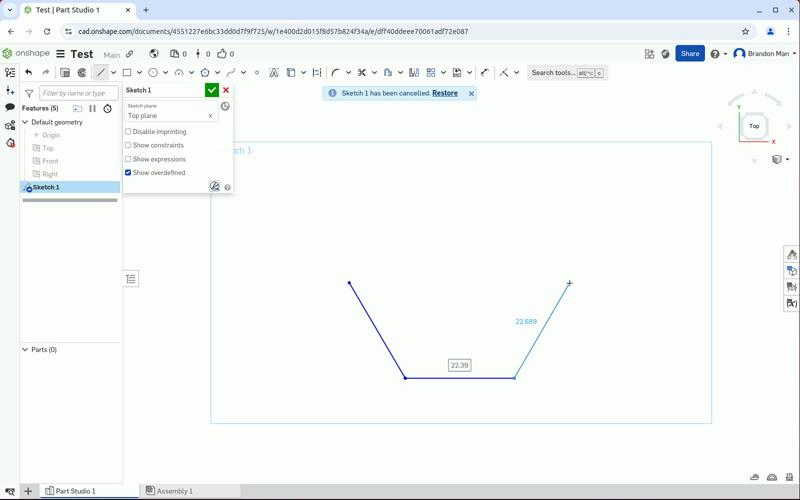
key_up(shift)
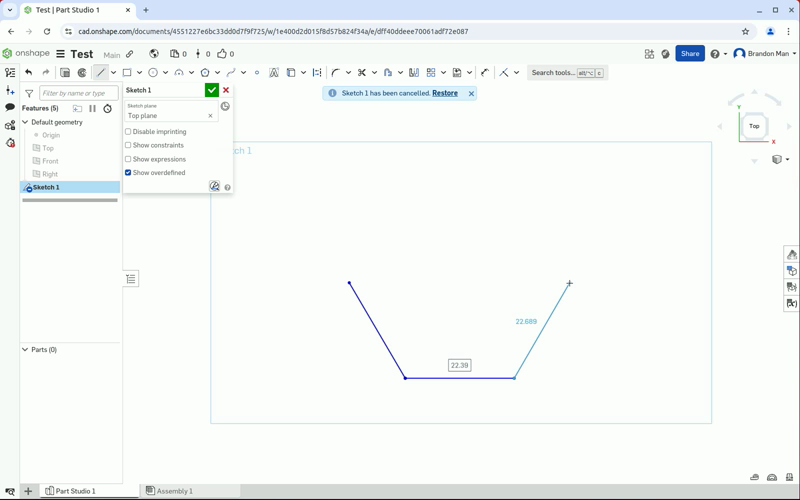
key_down(shift)
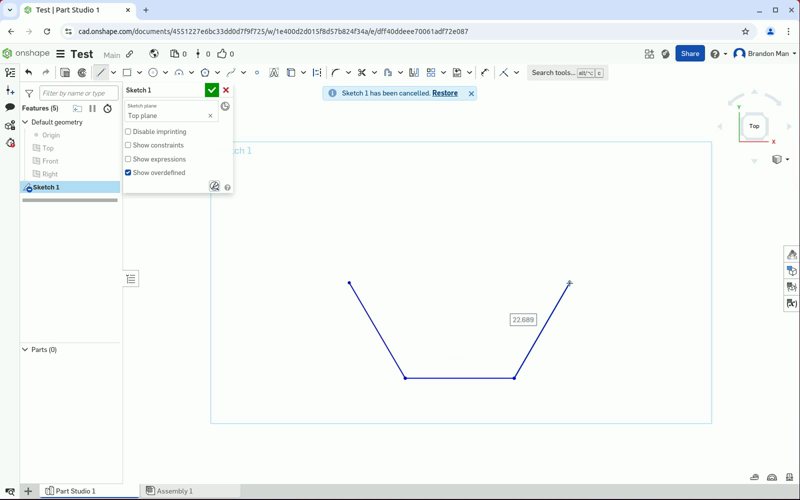
mouse_move(514, 187)
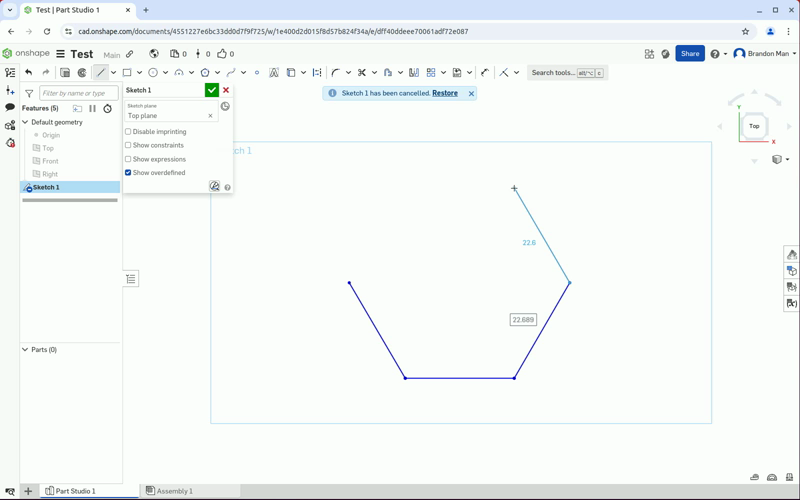
click(514, 187)
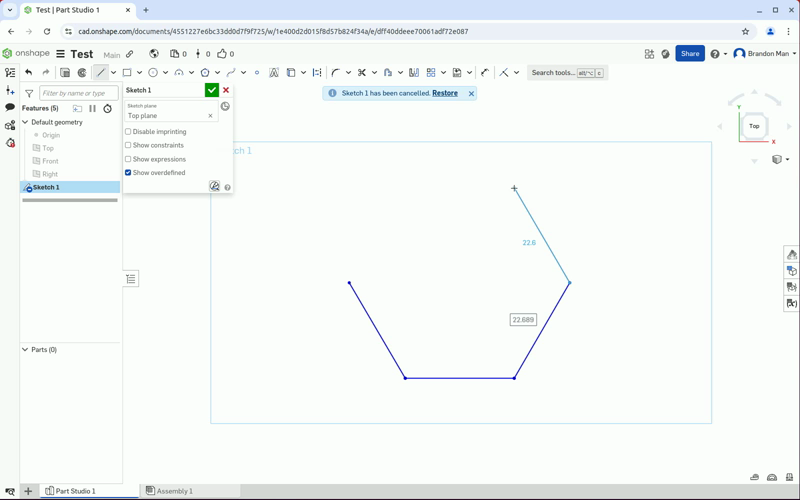
key_up(shift)
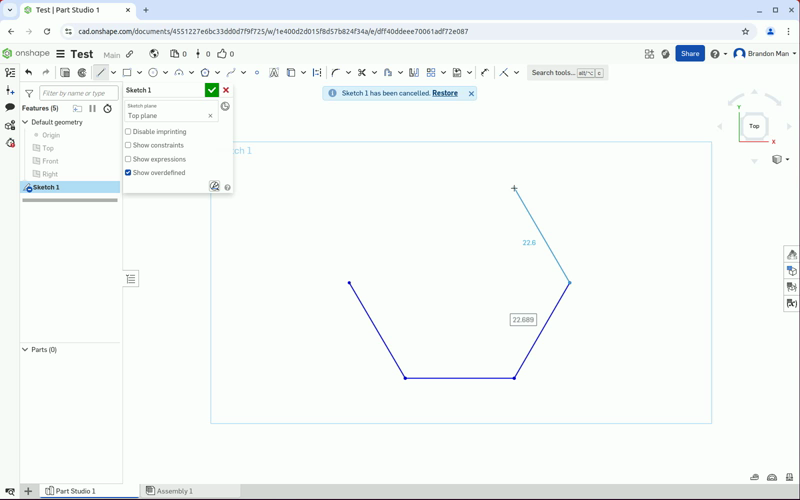
key_down(shift)
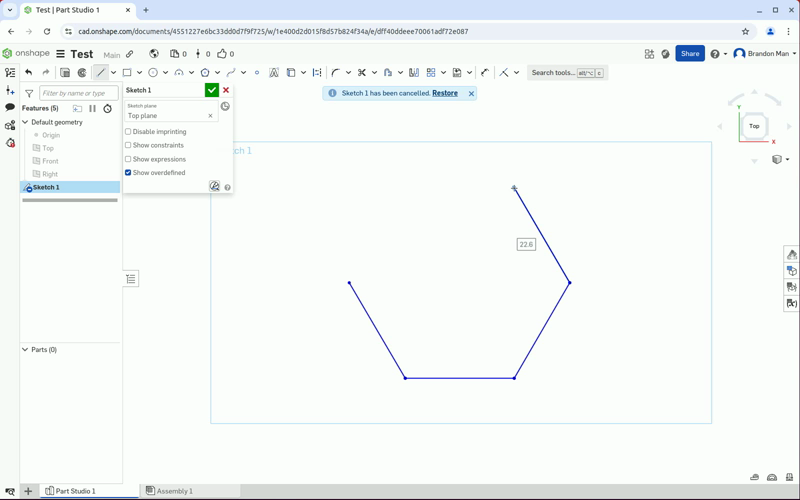
mouse_move(405, 187)
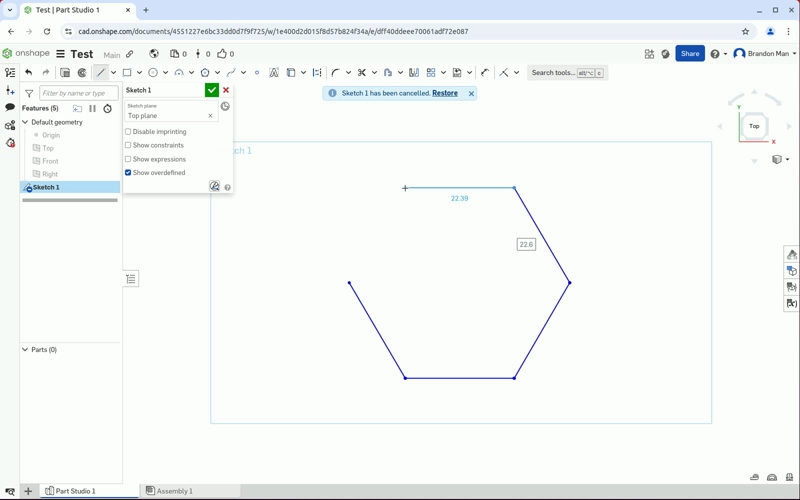
click(405, 187)
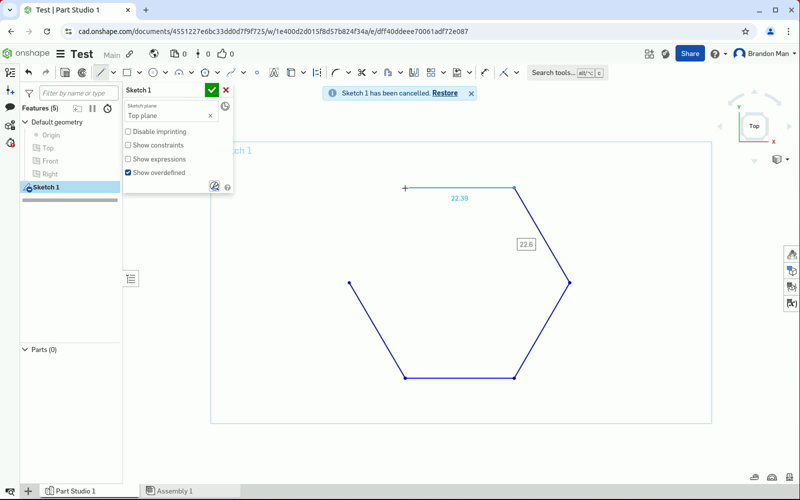
key_up(shift)
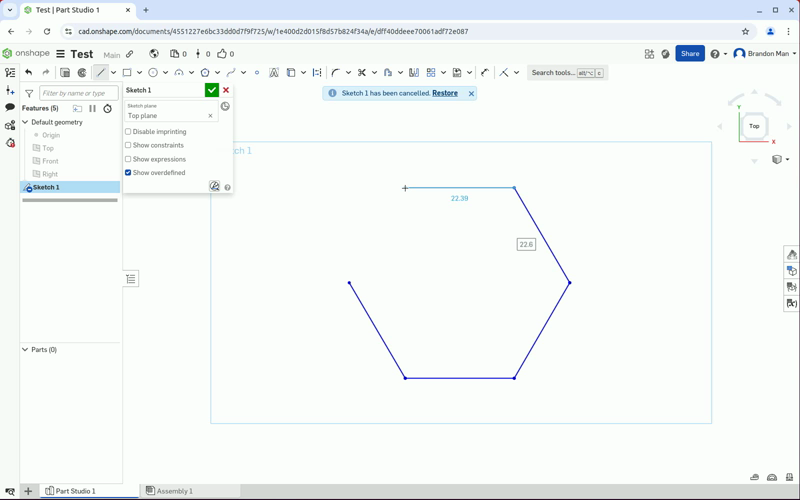
key_down(shift)
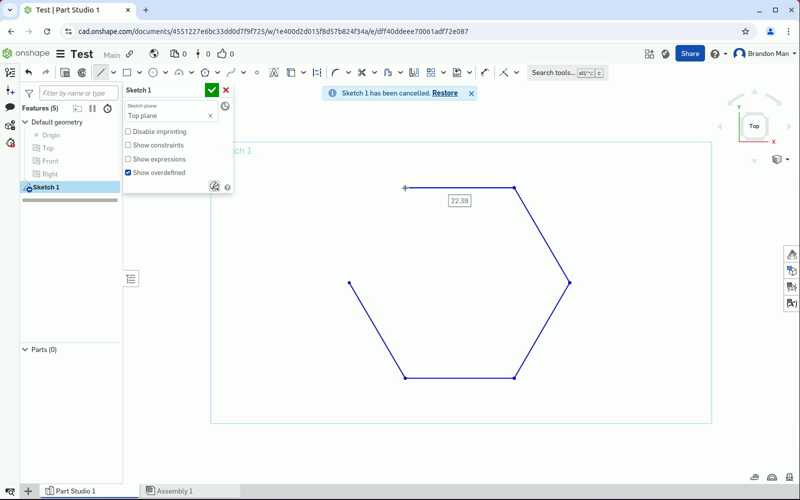
mouse_move(349, 282)
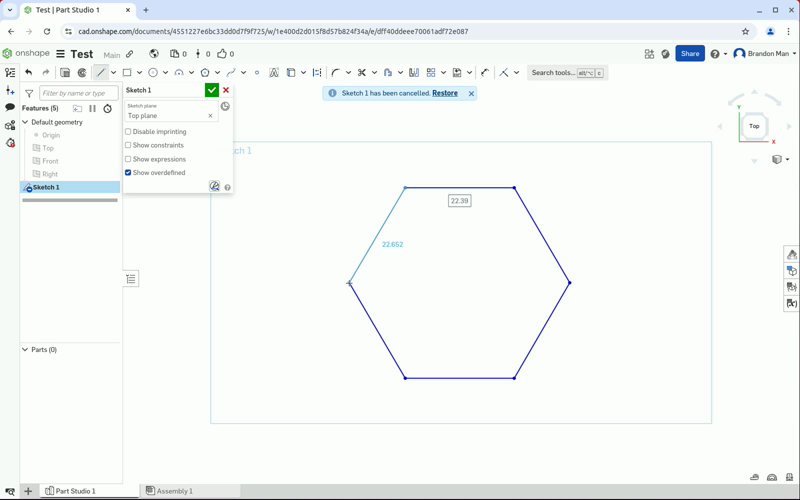
key_up(shift)
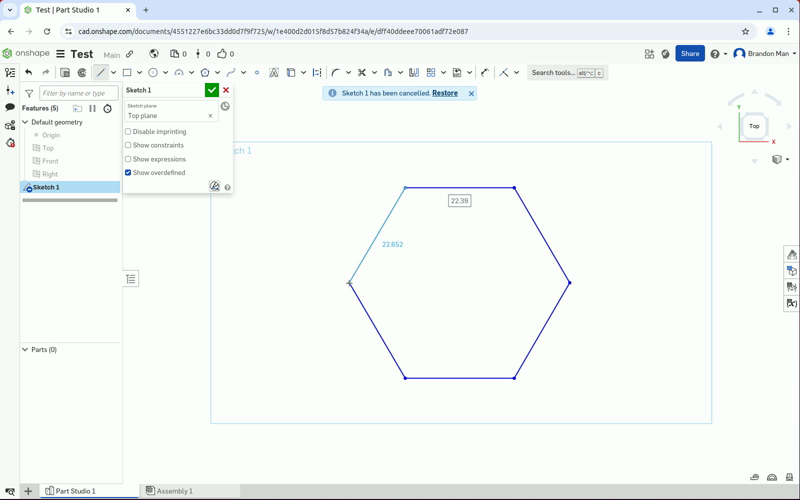
click(349, 282)
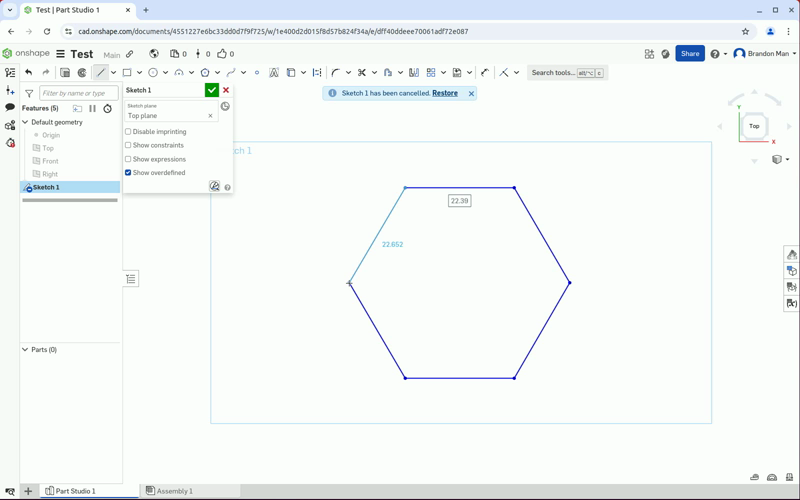
key(esc)
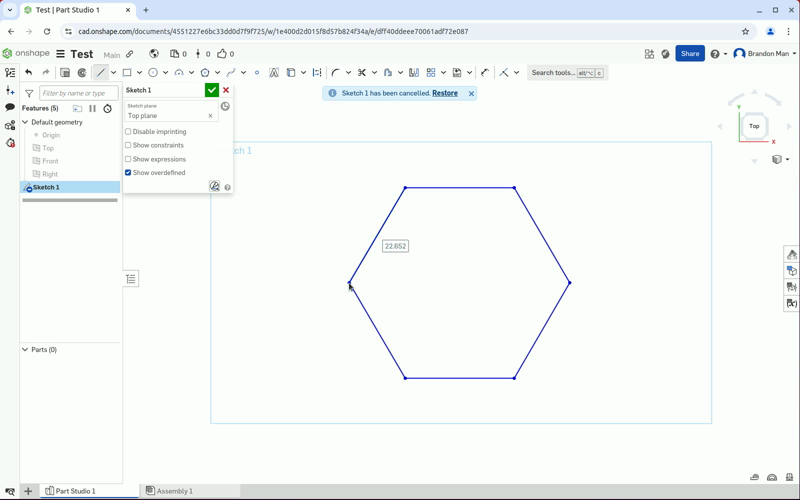
mouse_move(450, 335)
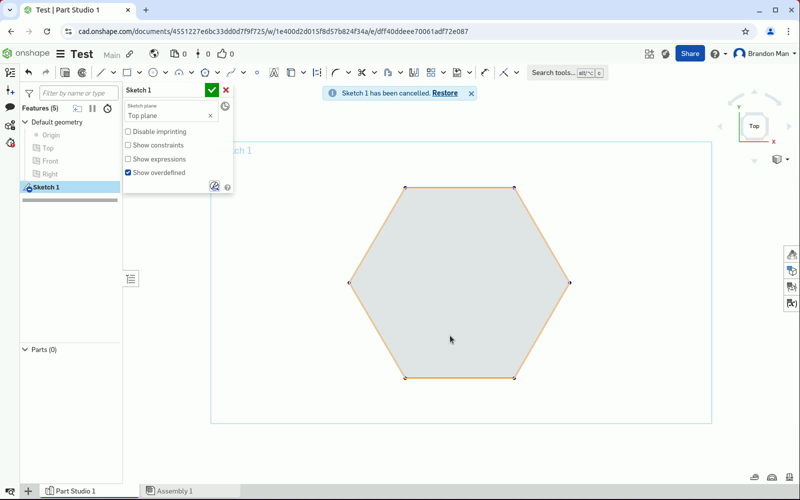
click(450, 335)
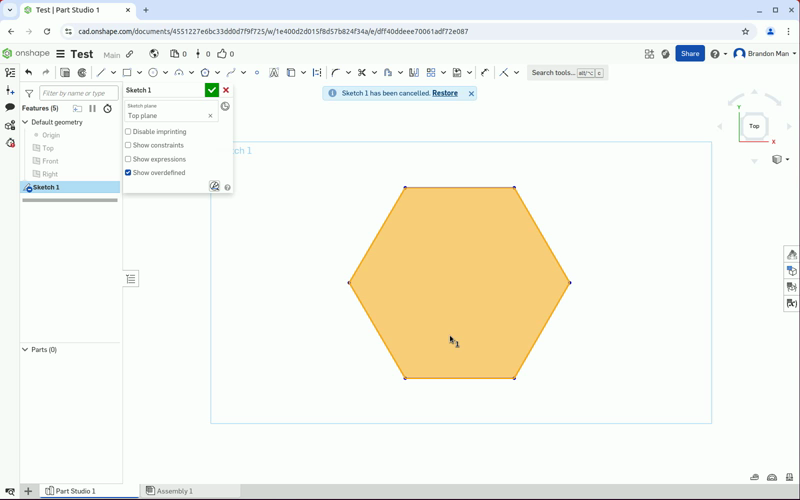
mouse_move(73, 352)
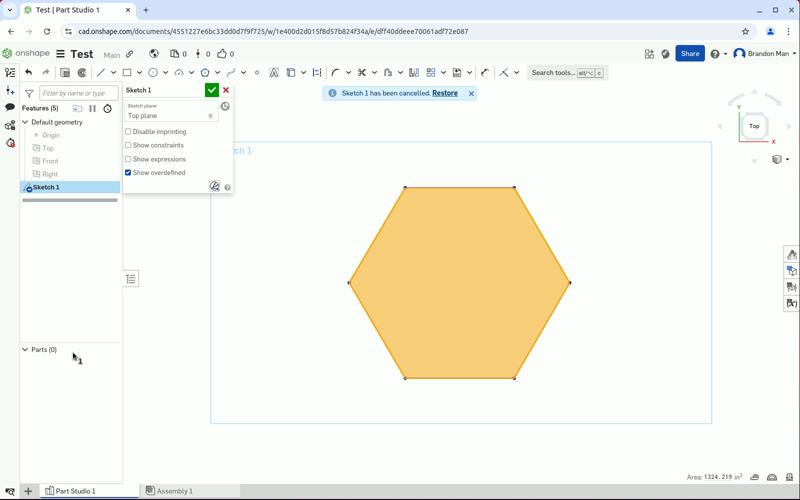
key(shift+y)
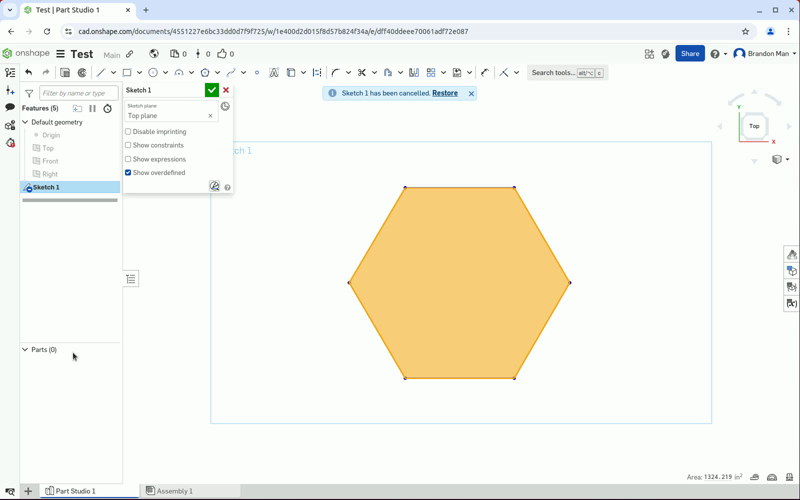
key(shift+e)
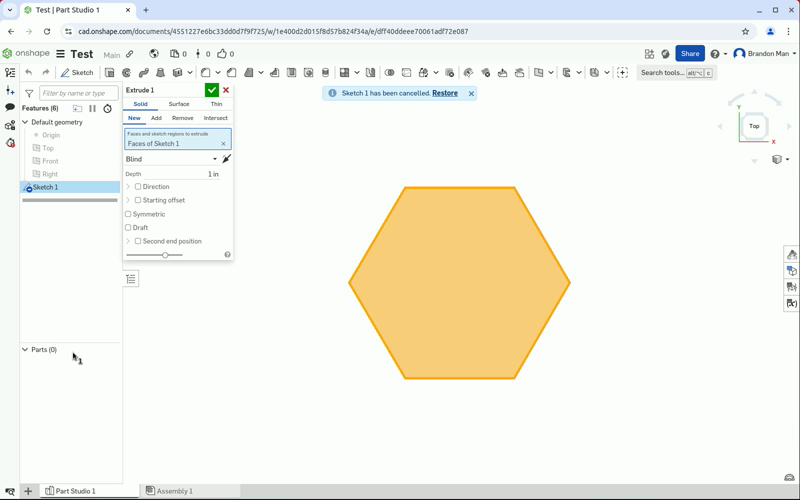
mouse_move(143, 106)
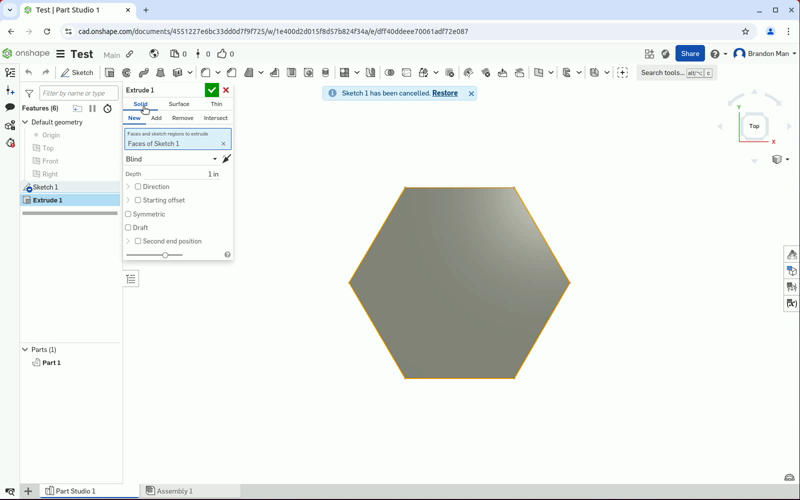
click(143, 106)
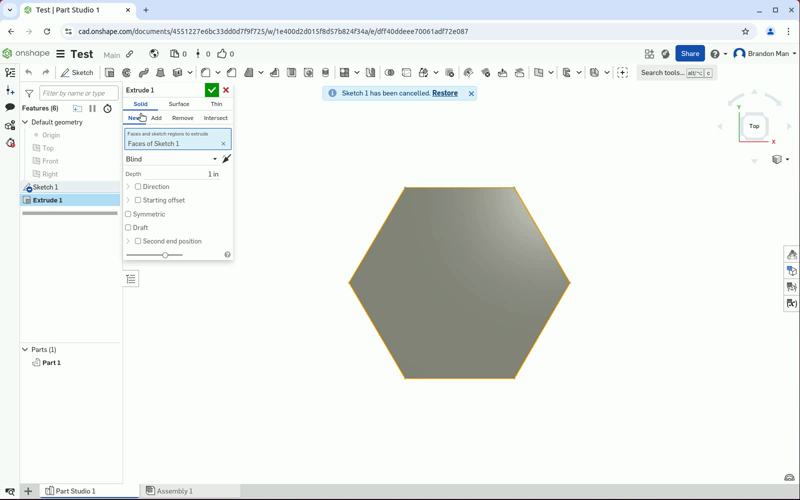
mouse_move(137, 120)
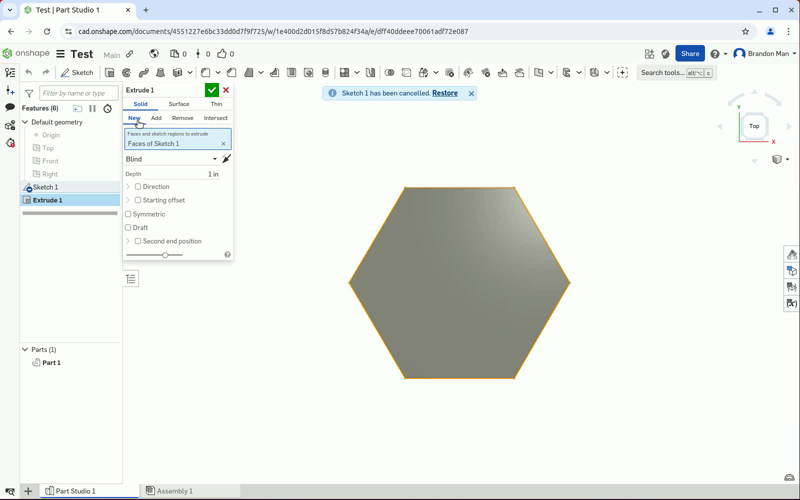
click(137, 120)
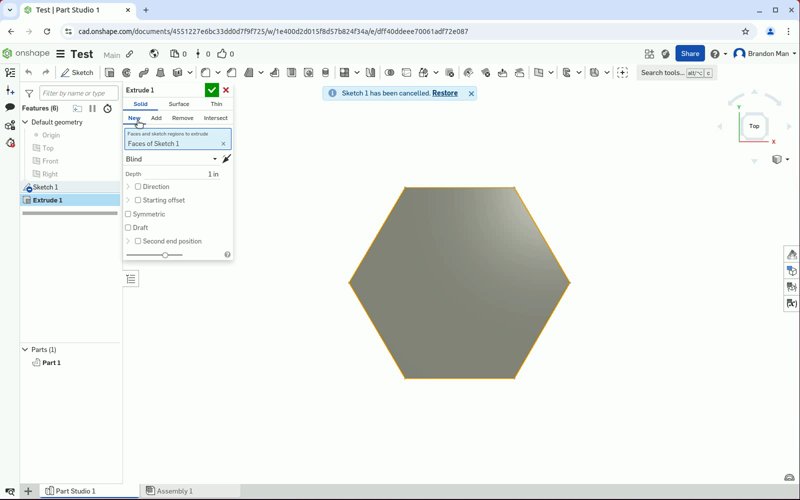
key(tab, 4)
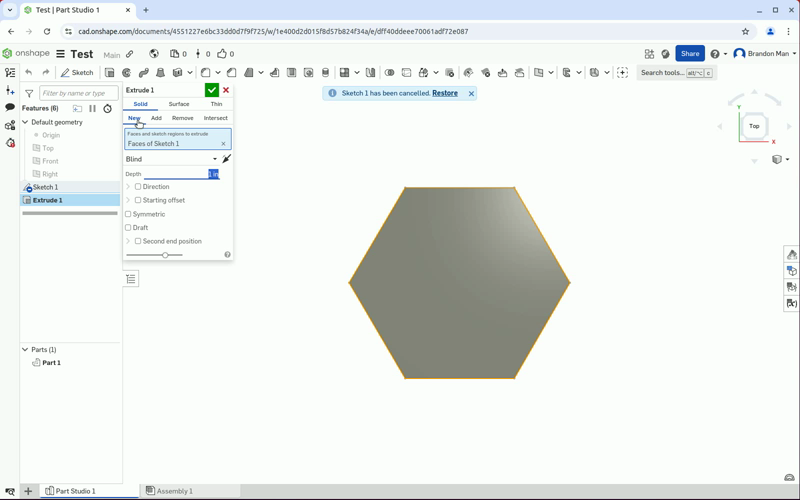
text(15.405)
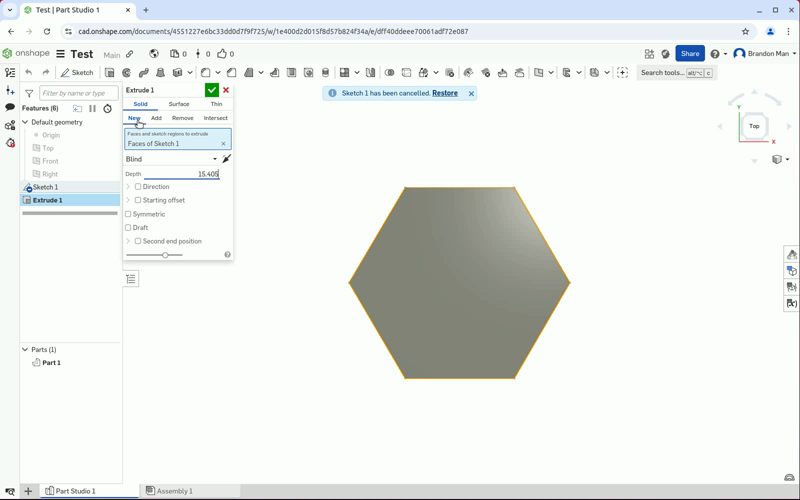
key(enter)
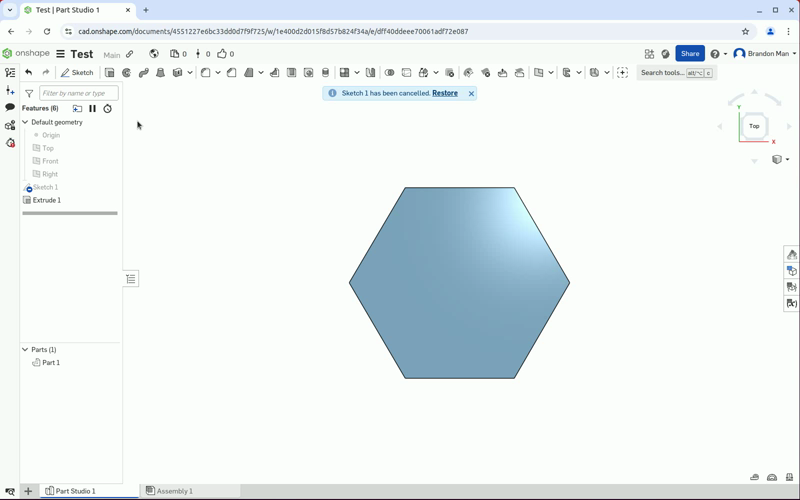
key(shift+h)
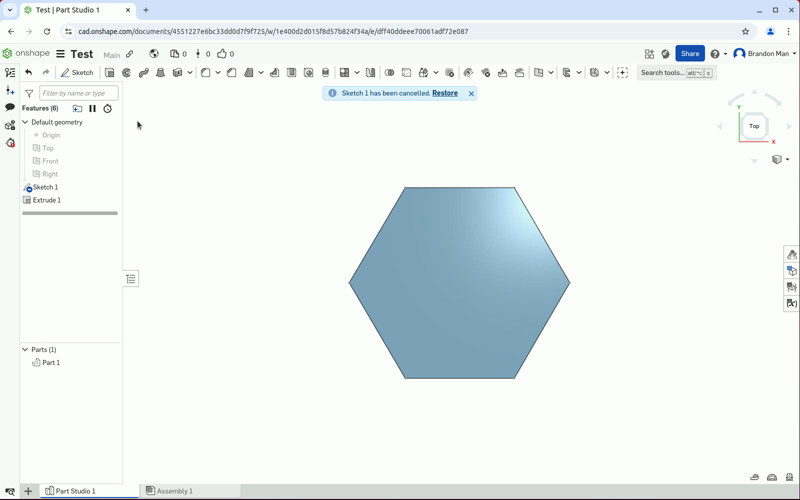
key(shift+h)
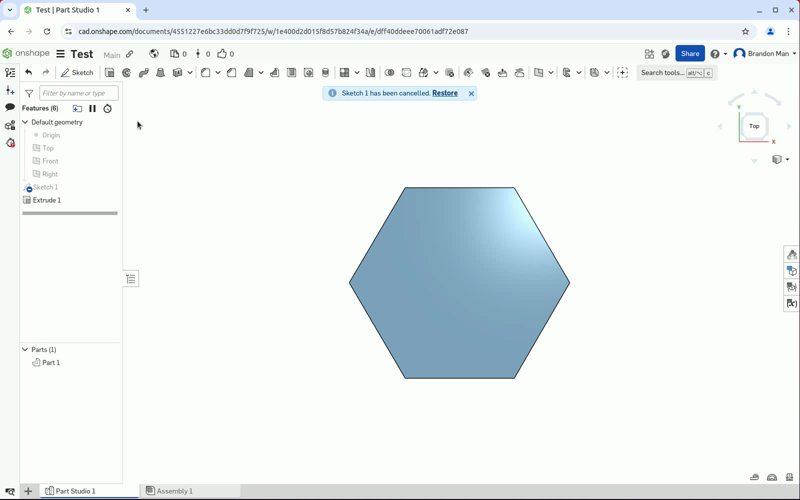
mouse_move(73, 189)
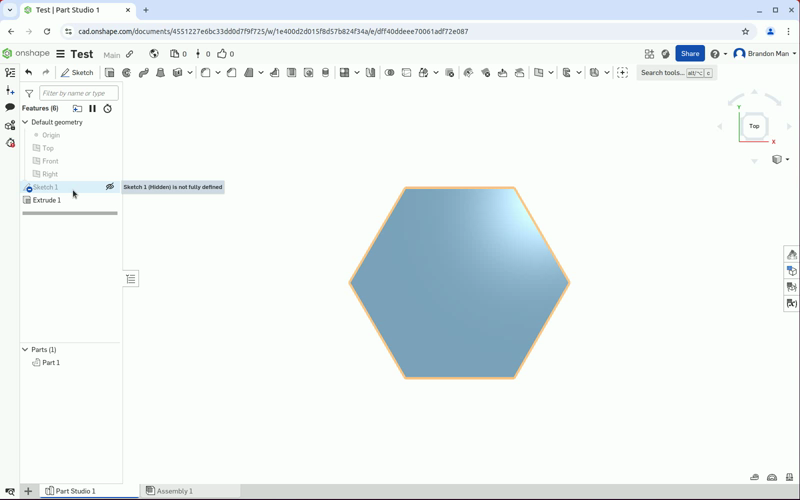
click(73, 189)
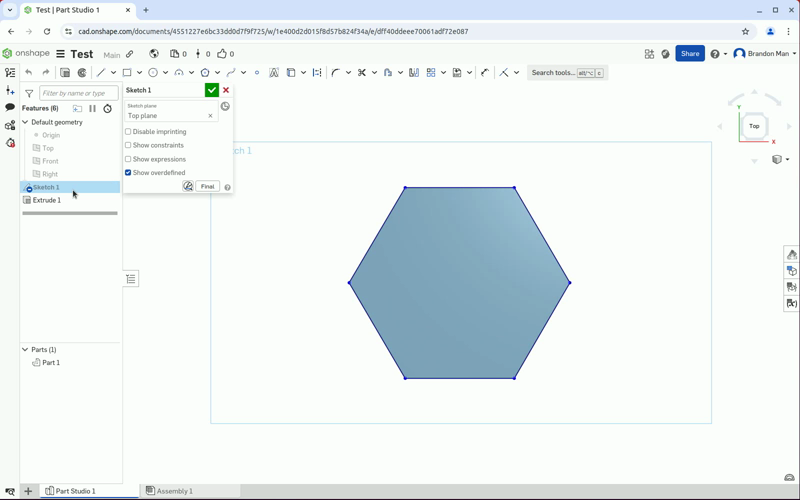
mouse_move(229, 92)
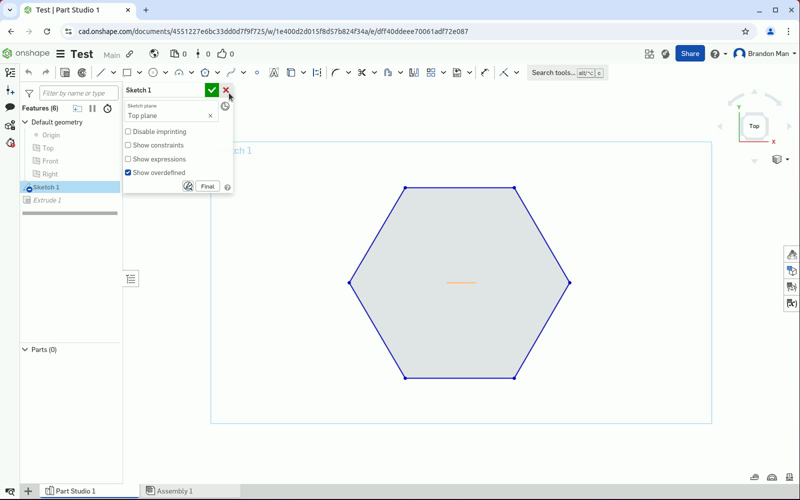
click(229, 92)
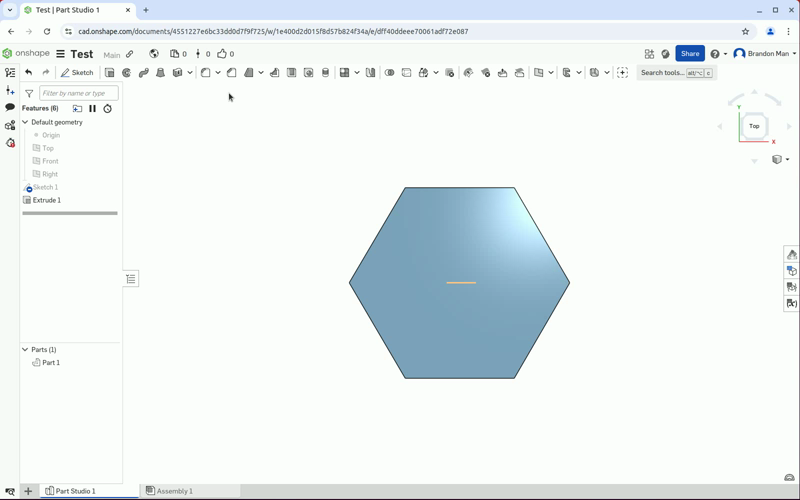
mouse_move(541, 75)
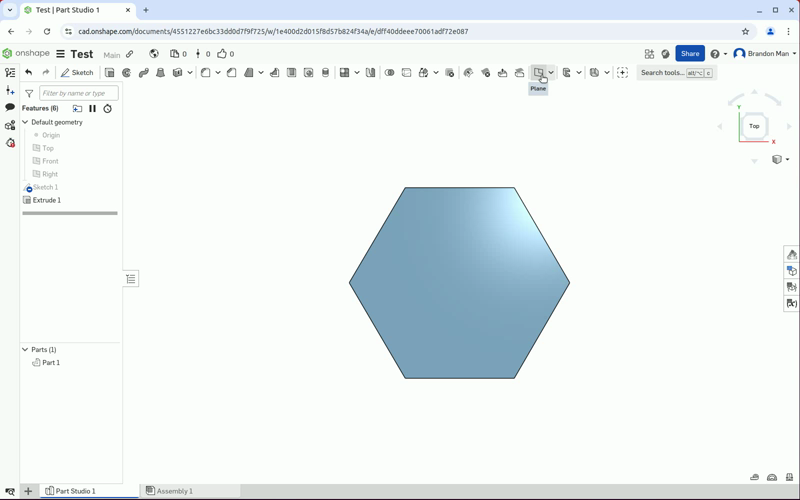
click(541, 75)
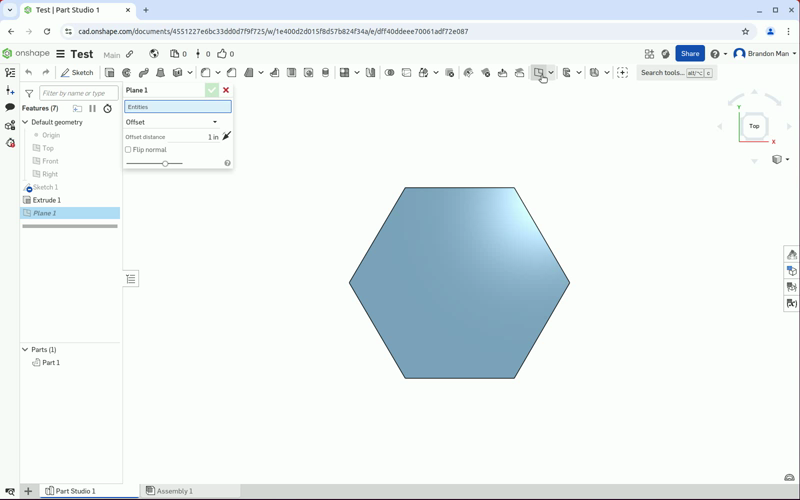
mouse_move(73, 150)
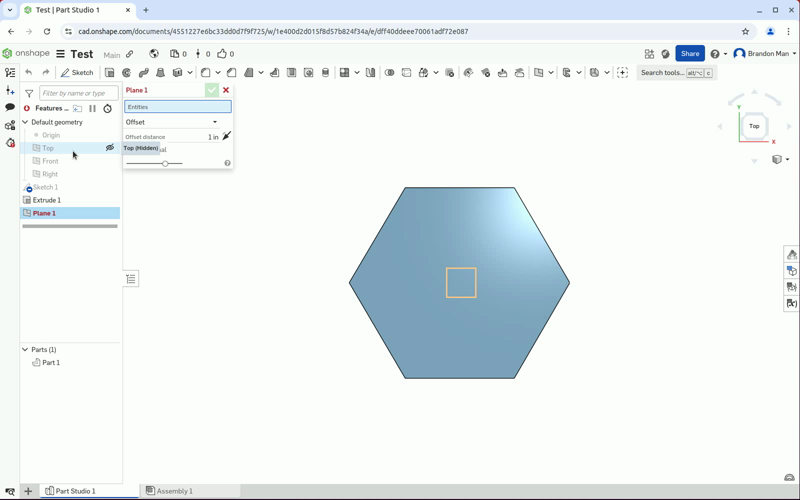
click(73, 150)
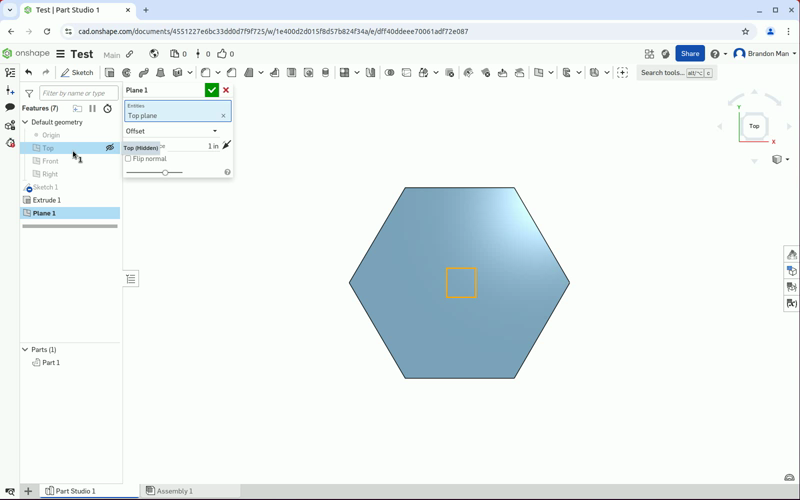
key(tab, 2)
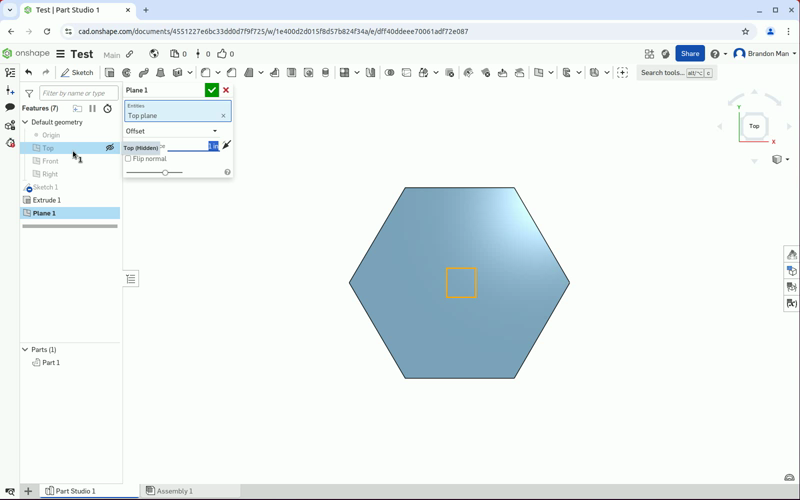
text(15.405)
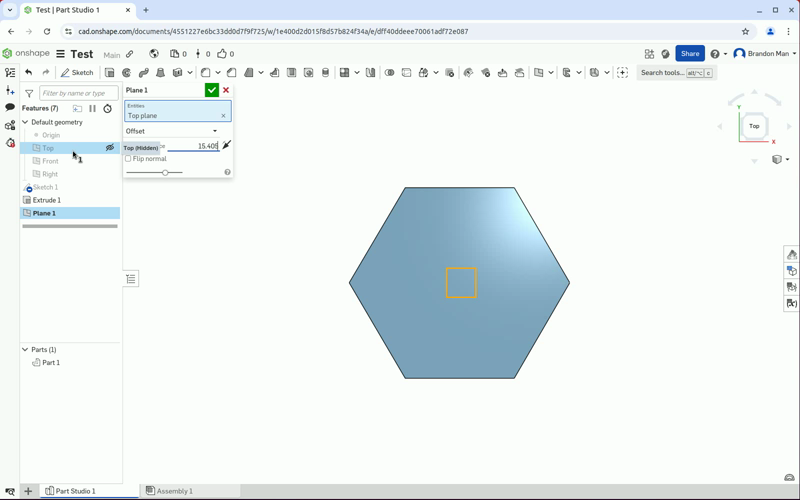
key(enter, 2)
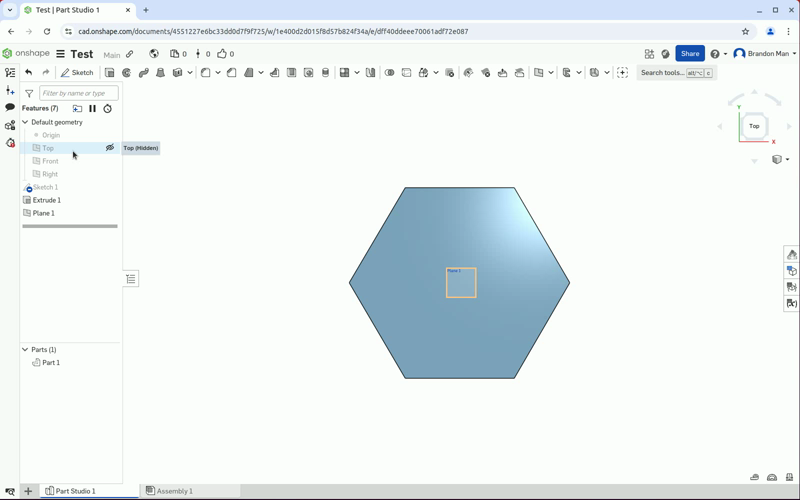
key(shift+s)
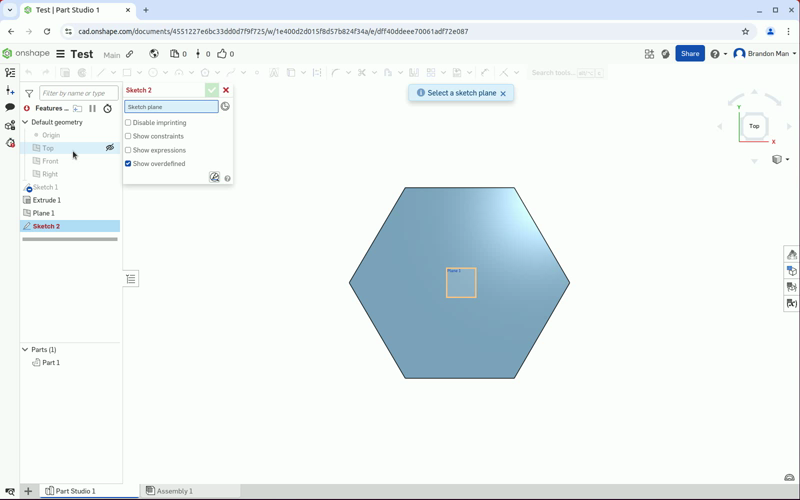
mouse_move(73, 215)
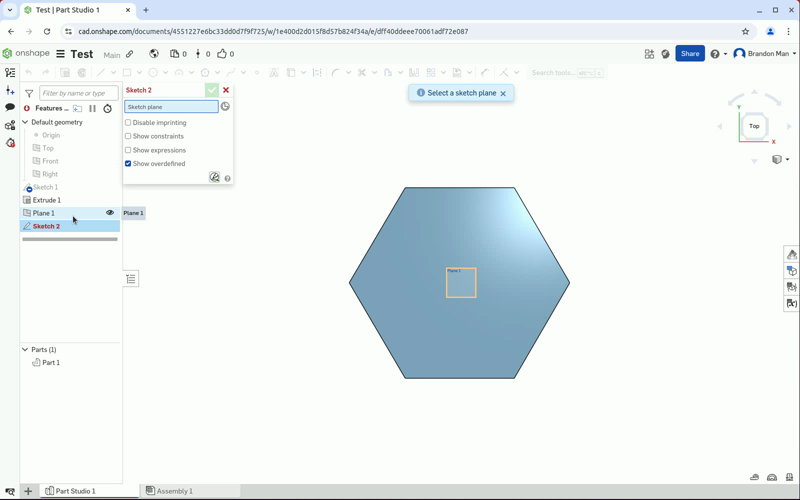
click(73, 215)
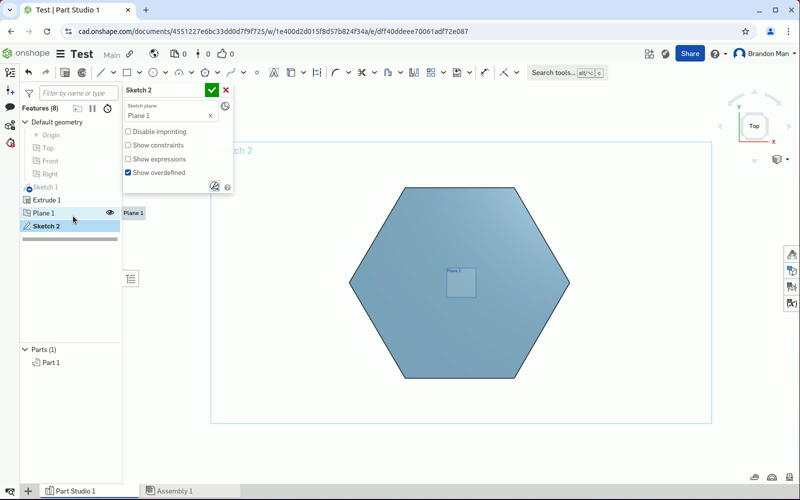
mouse_move(73, 352)
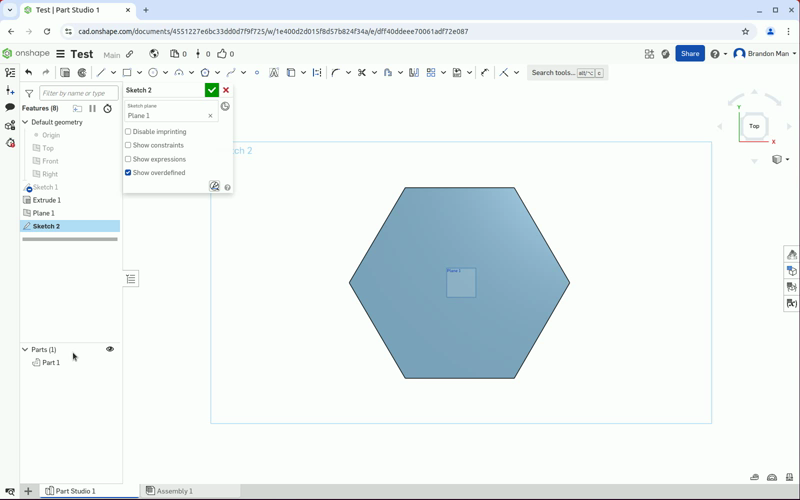
key(y)
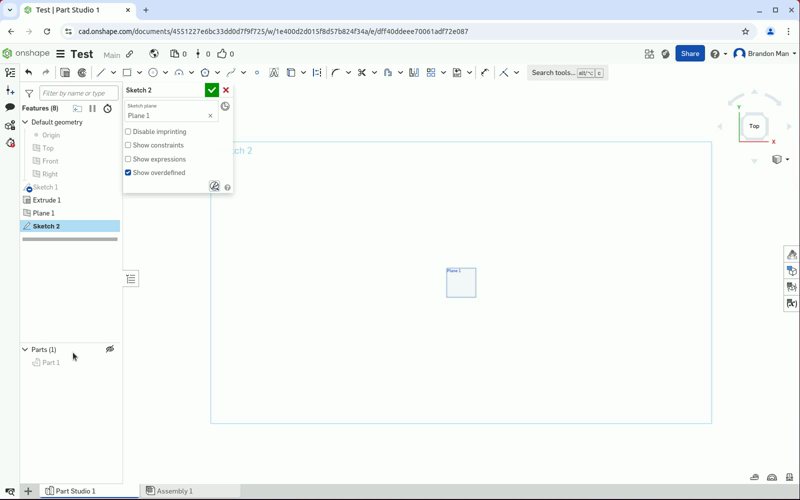
key(c)
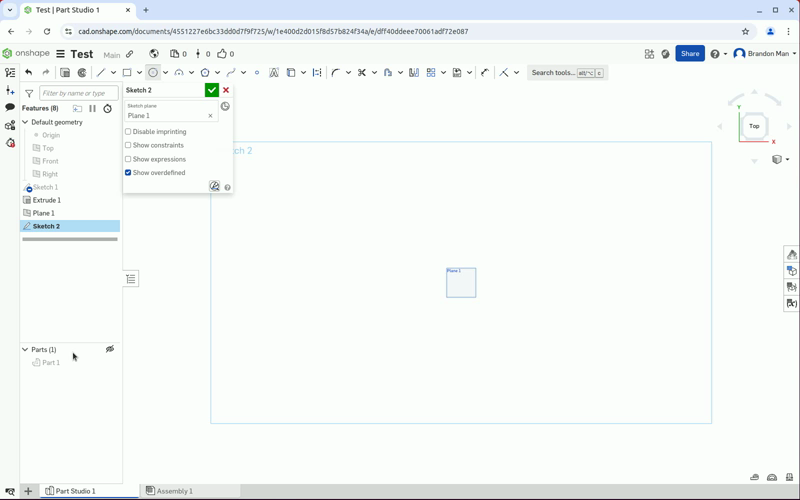
key_down(shift)
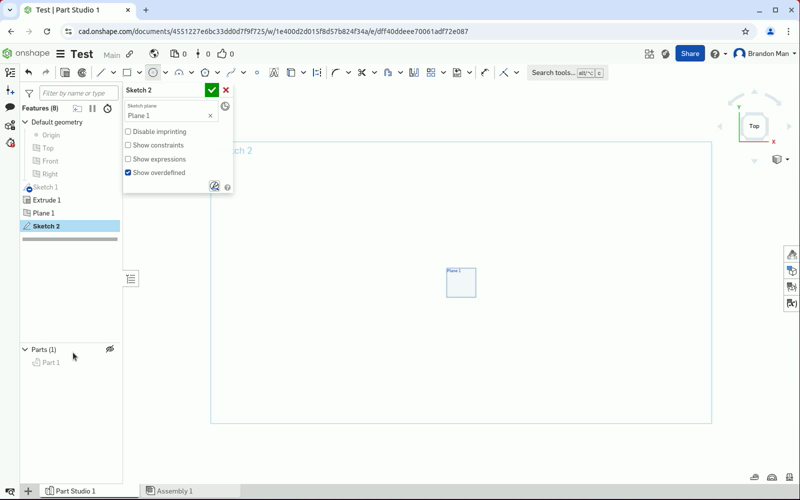
mouse_move(461, 282)
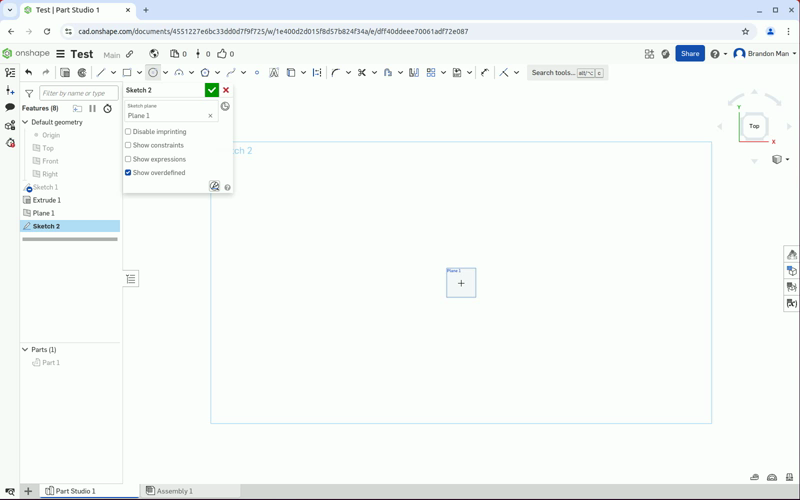
click(461, 282)
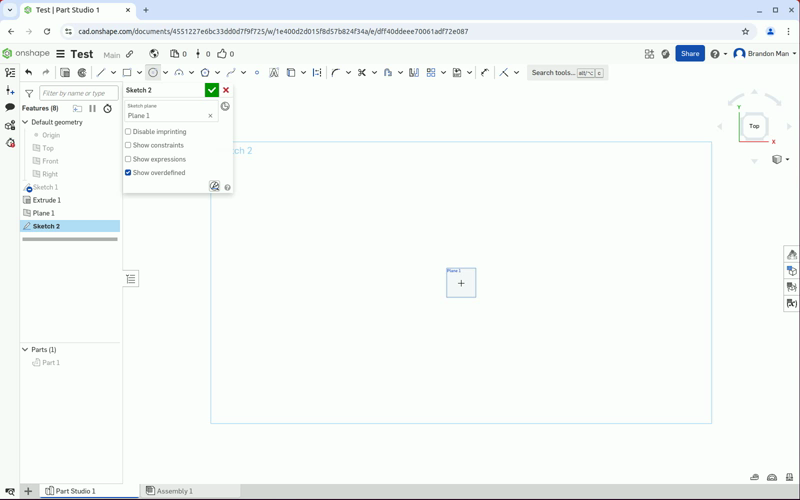
key_up(shift)
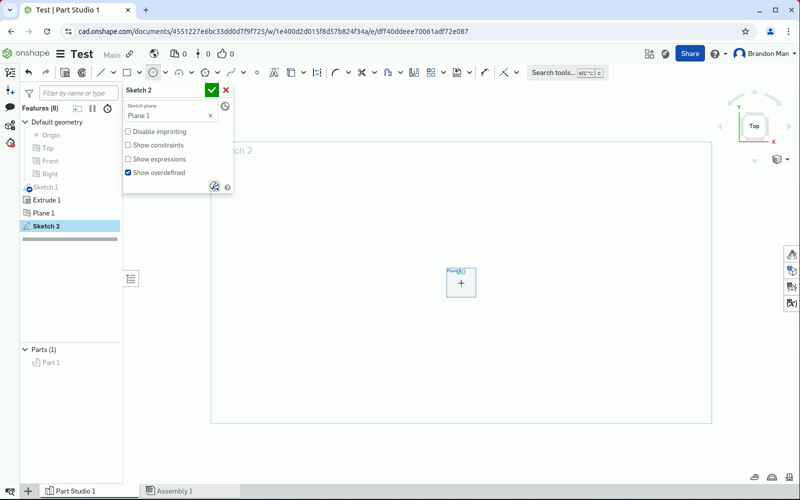
mouse_move(552, 282)
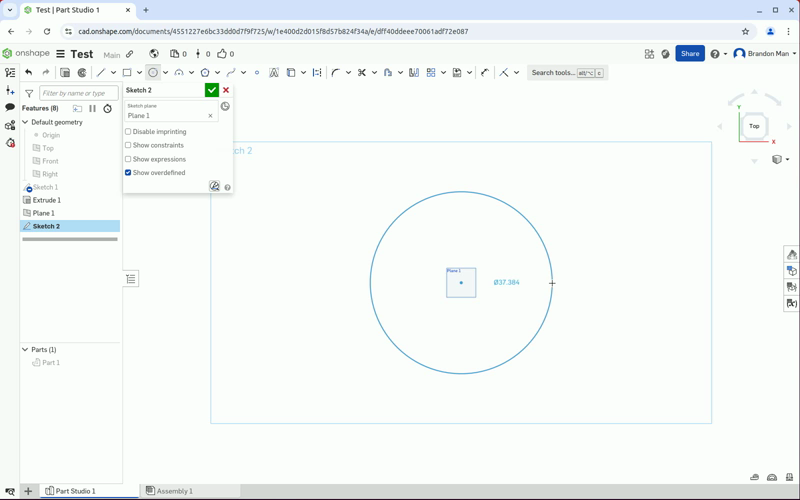
click(552, 282)
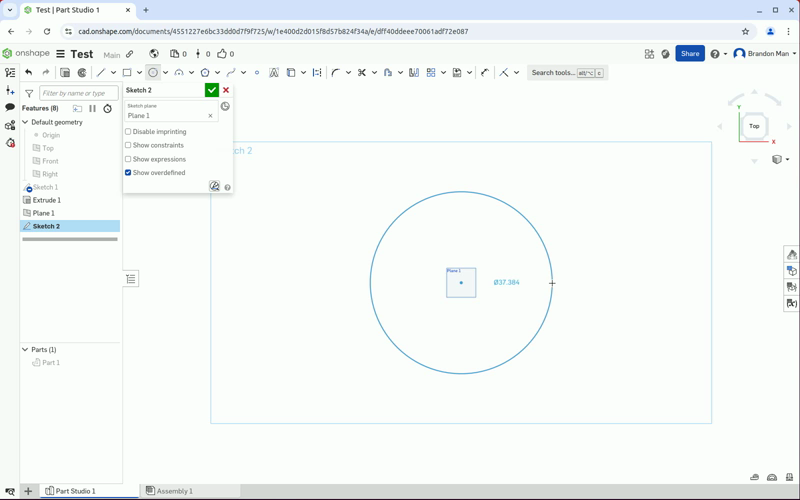
key(esc)
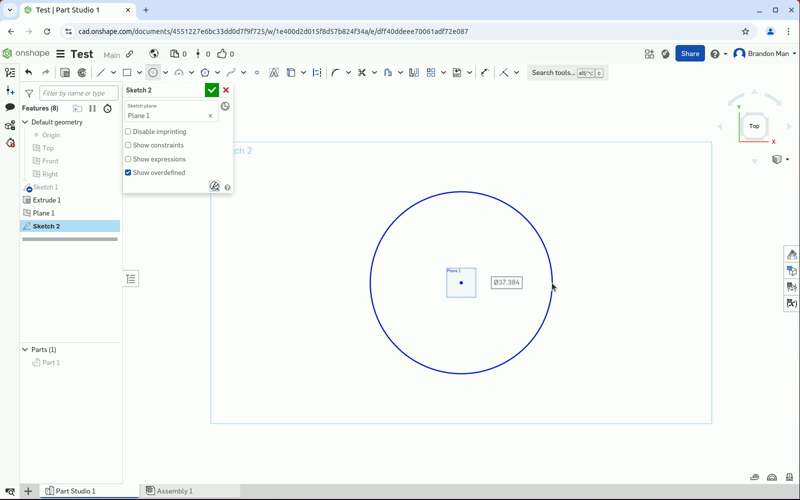
mouse_move(470, 311)
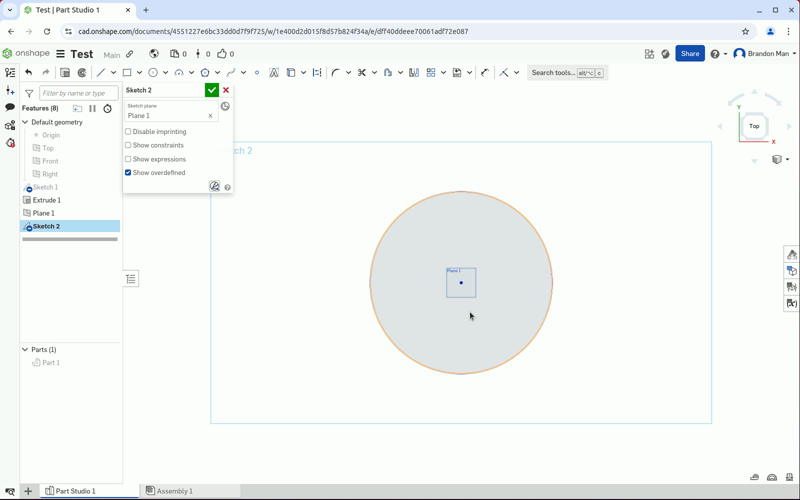
click(470, 311)
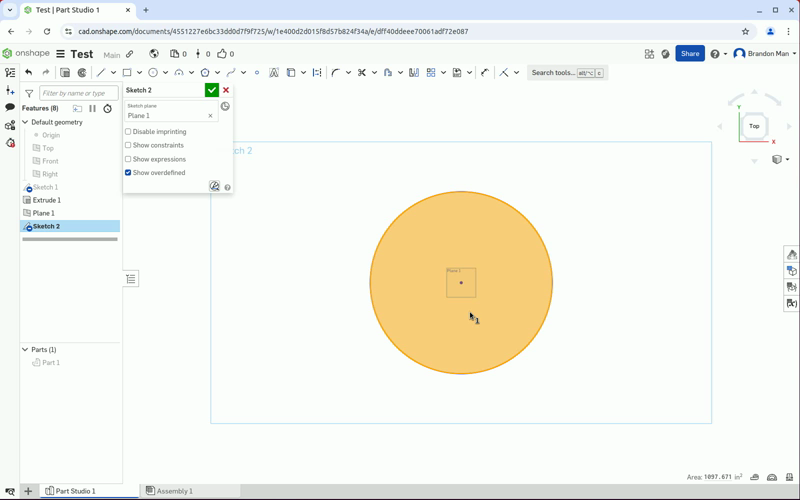
mouse_move(73, 352)
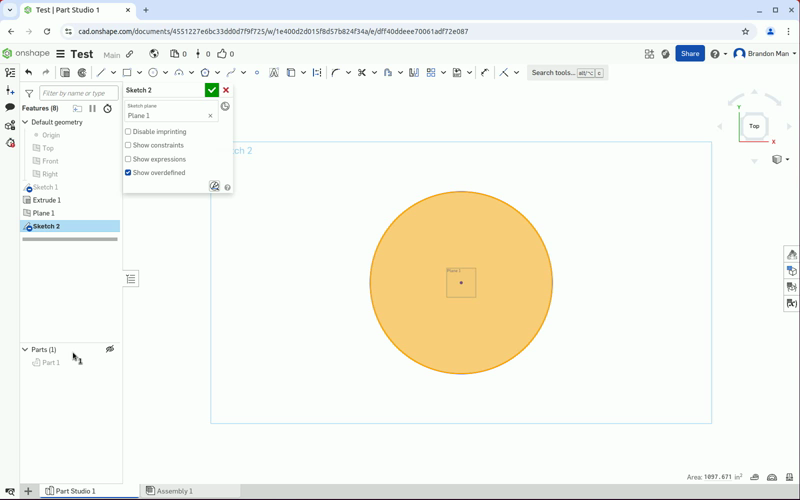
key(shift+y)
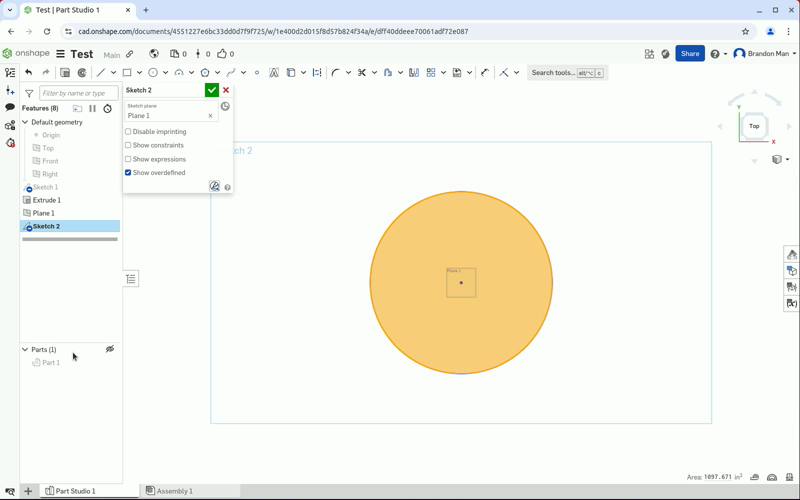
key(shift+e)
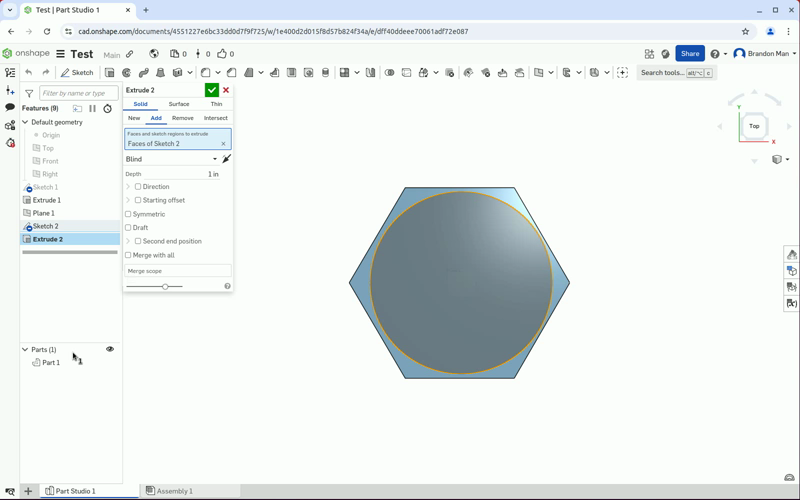
mouse_move(143, 106)
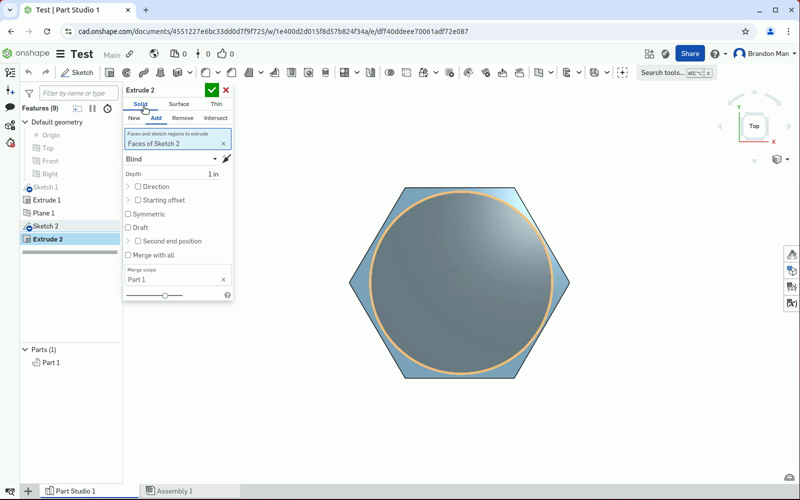
click(143, 106)
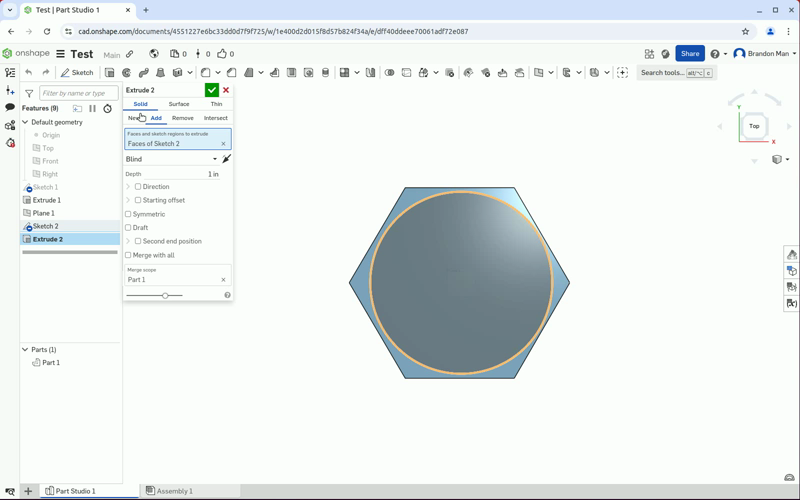
mouse_move(137, 120)
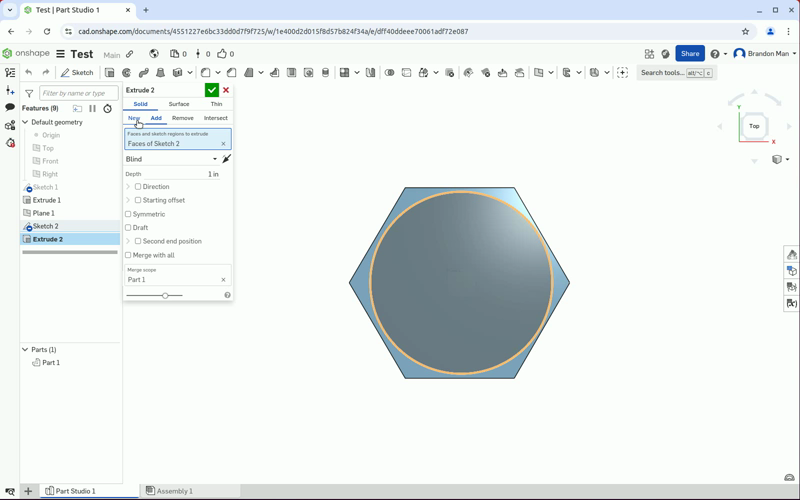
click(137, 120)
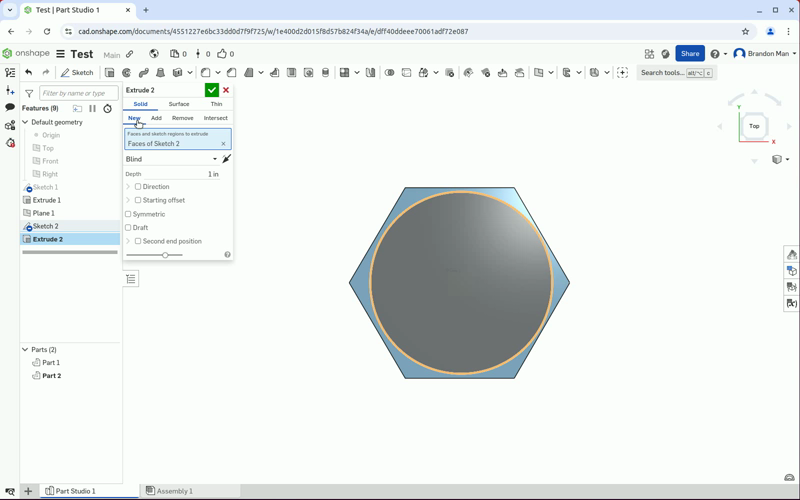
key(tab, 4)
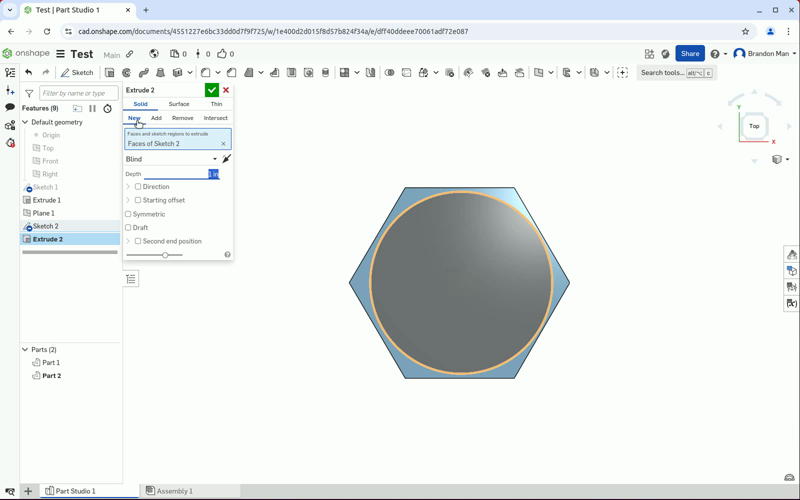
text(7.703)
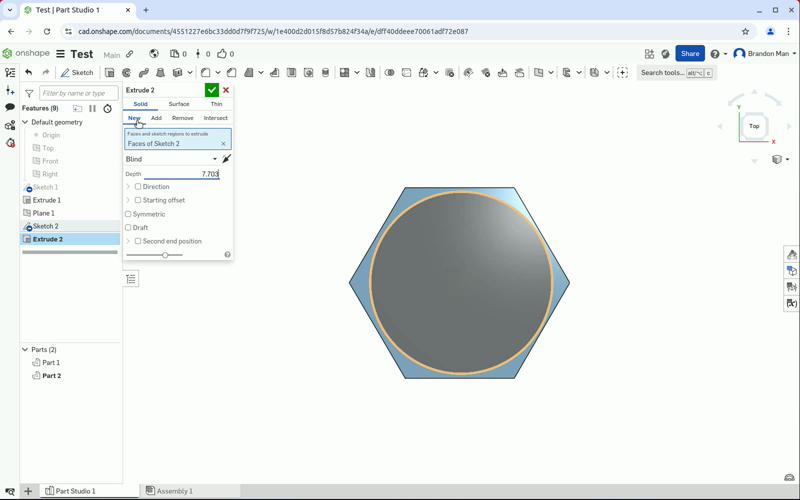
key(enter)
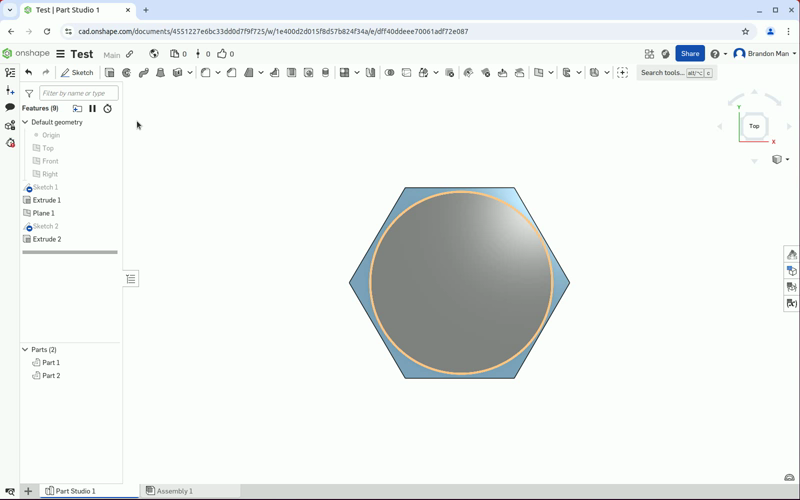
key(shift+h)
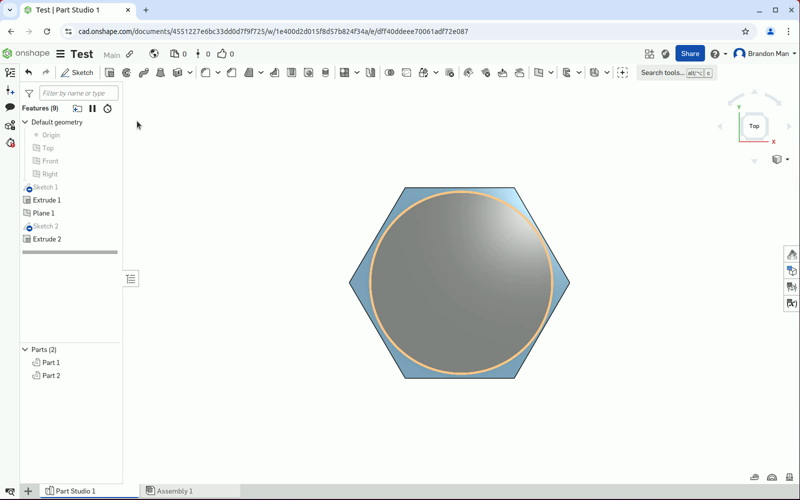
key(shift+h)
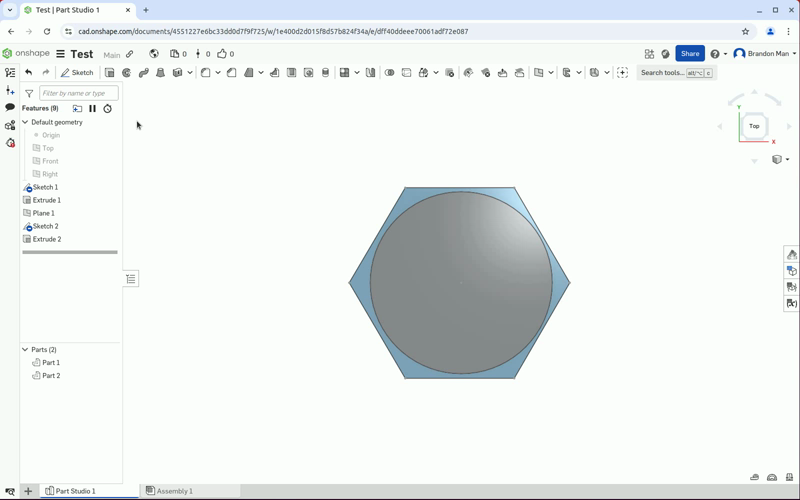
key(shift+7)
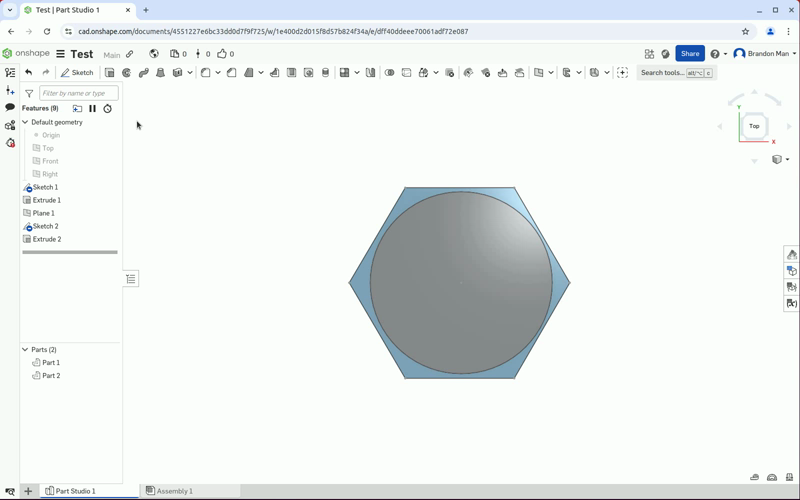
key(up, 3)
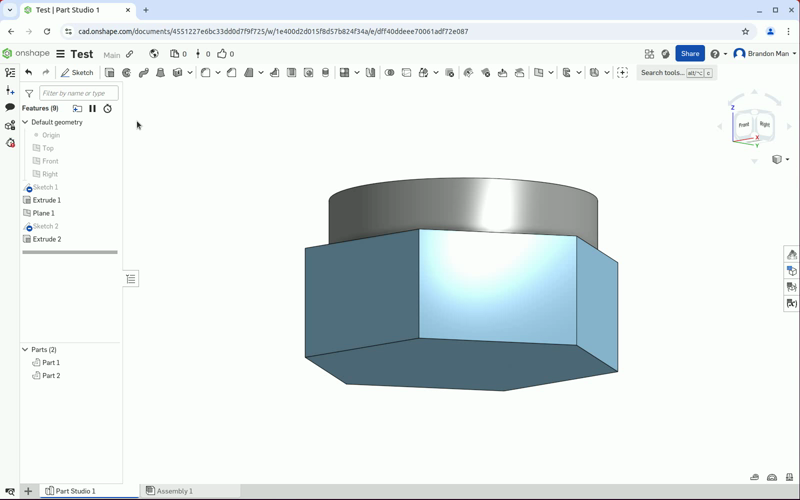
key(left, 3)
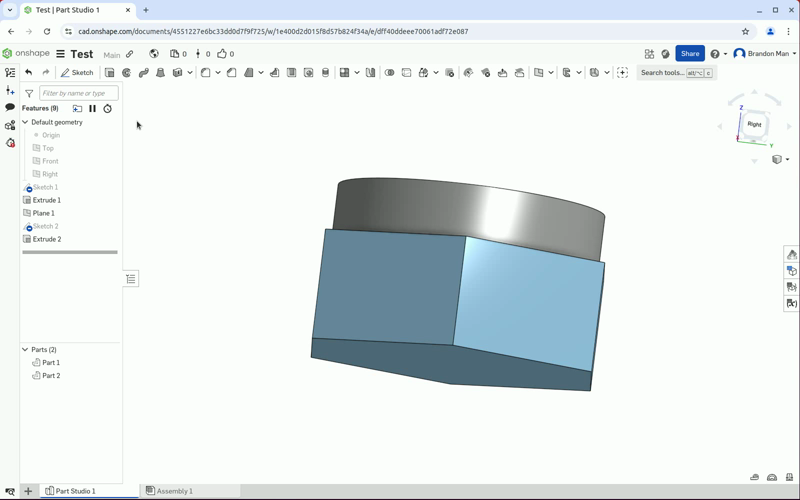
key(right, 3)
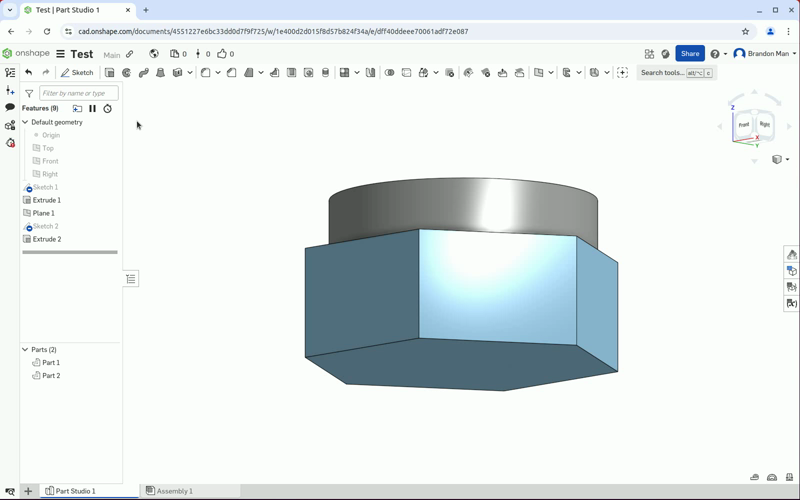
key(down, 3)
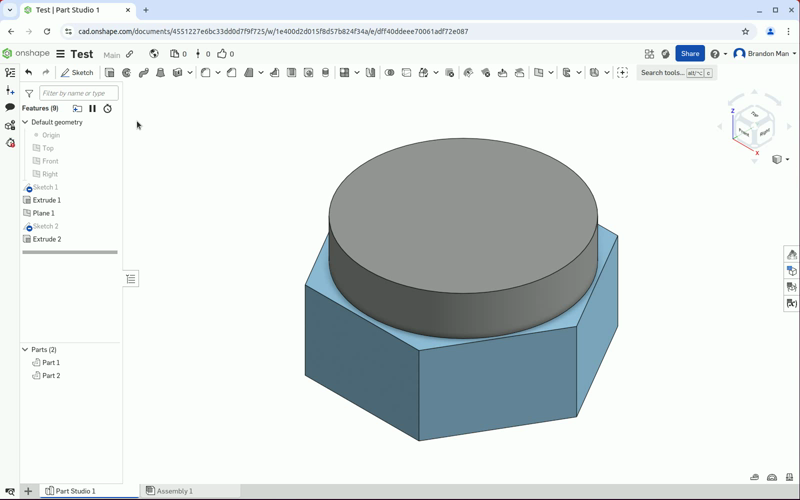
mouse_move(73, 189)
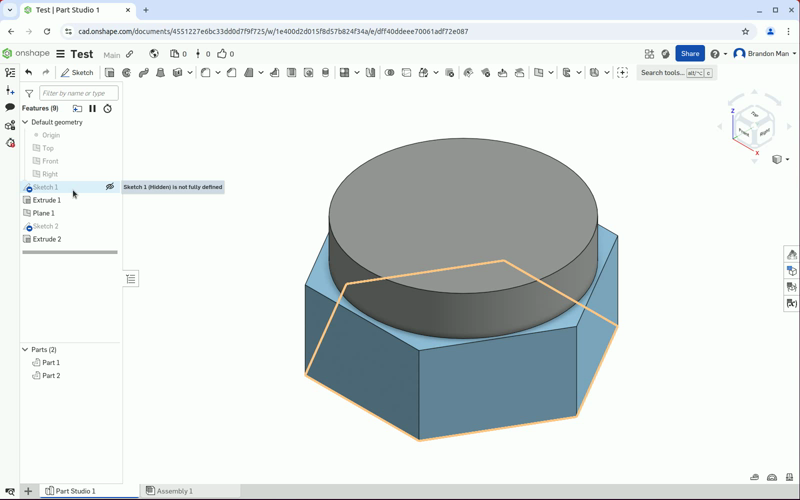
click(73, 189)